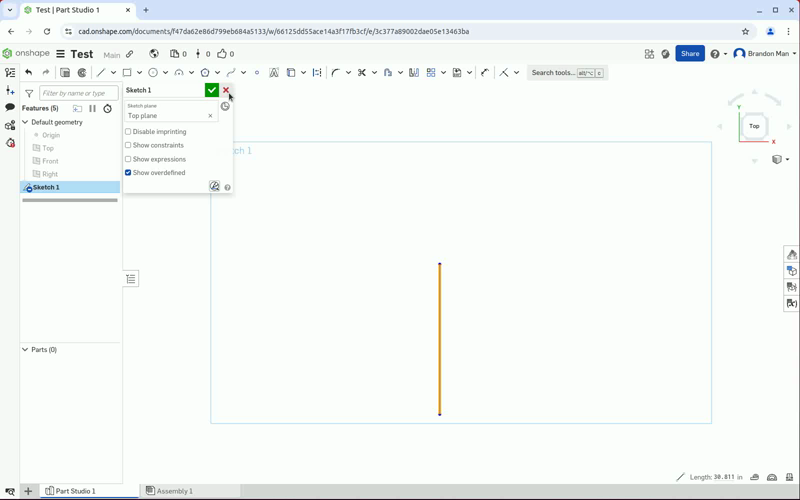
key(shift+h)
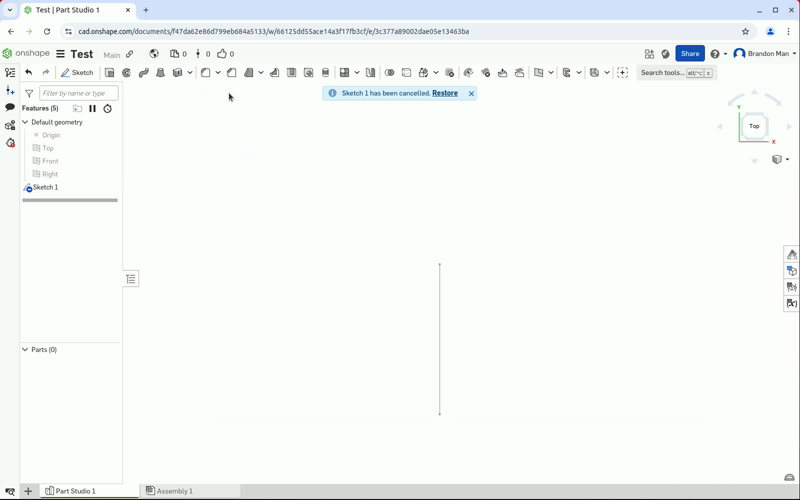
key(shift+s)
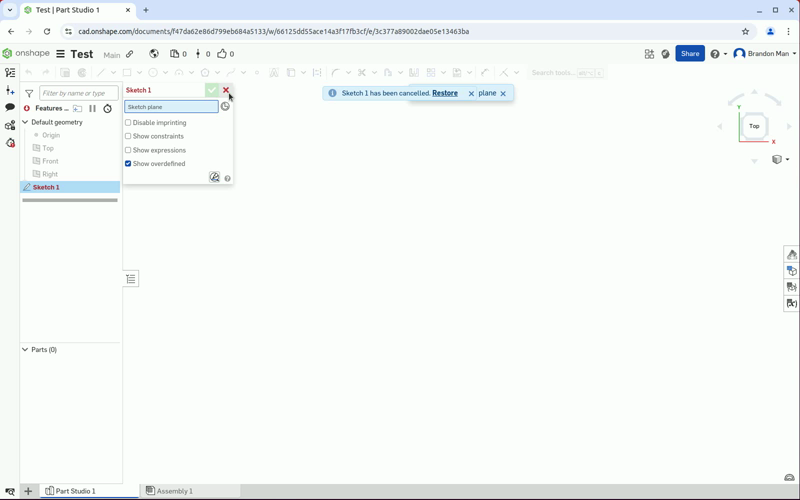
mouse_move(73, 150)
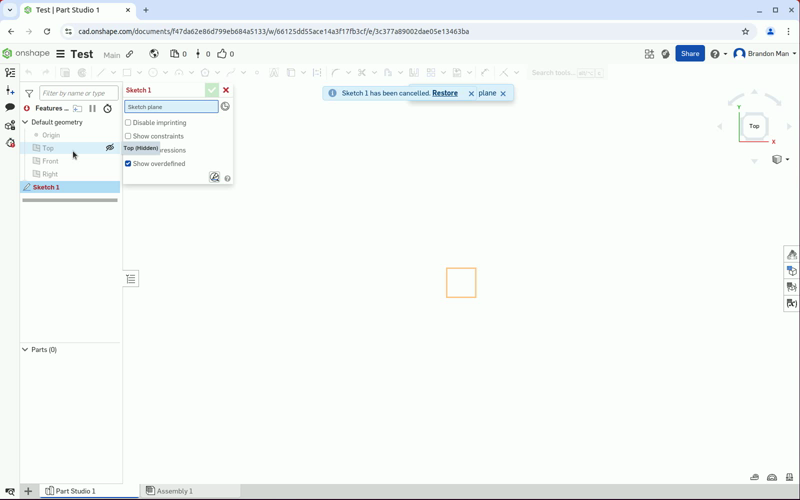
click(73, 150)
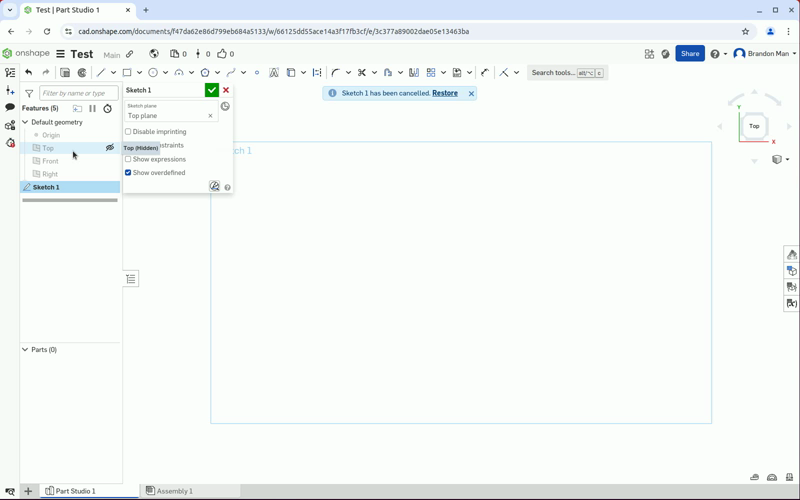
mouse_move(73, 352)
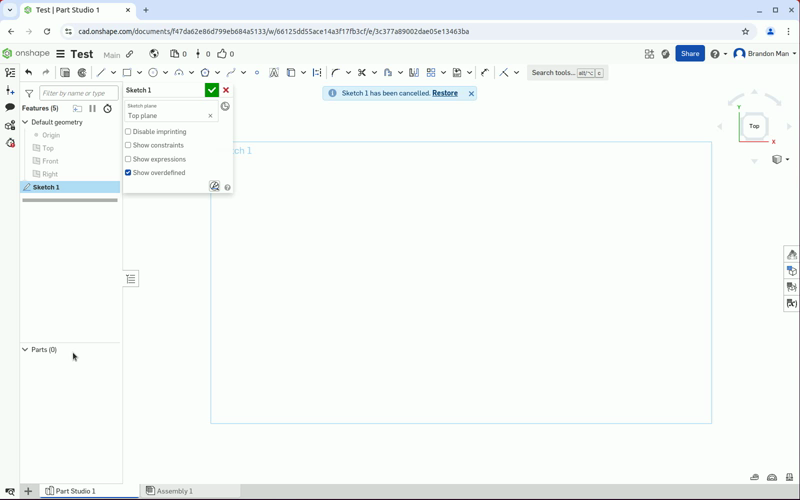
key(y)
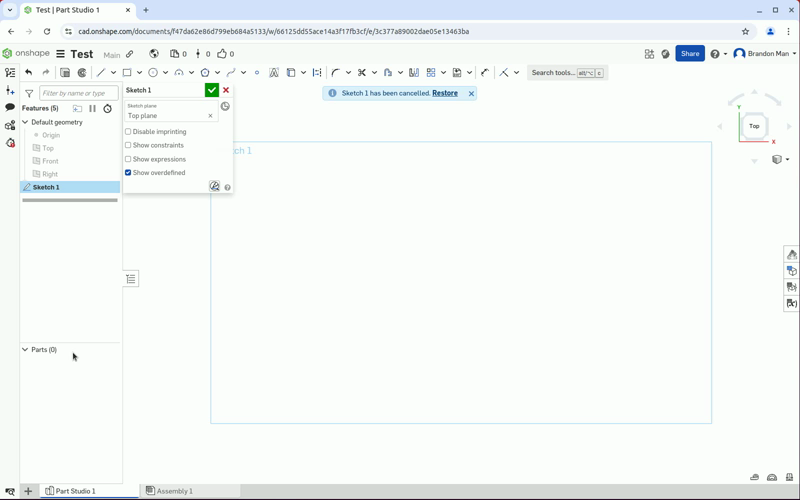
key(l)
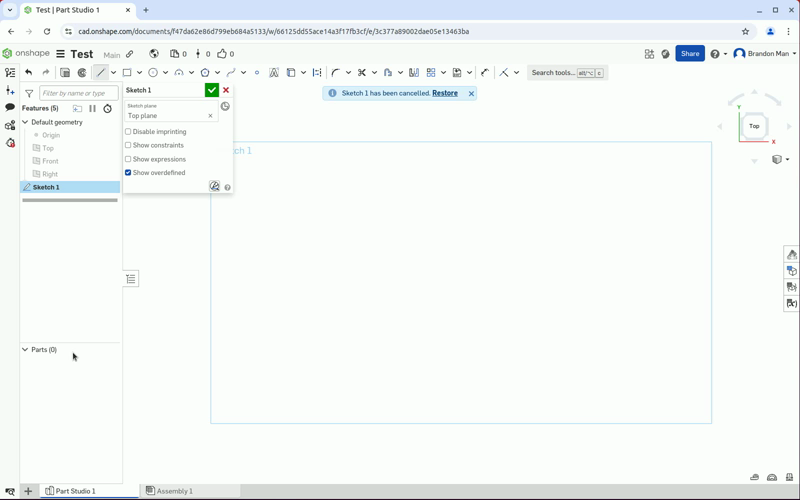
key_down(shift)
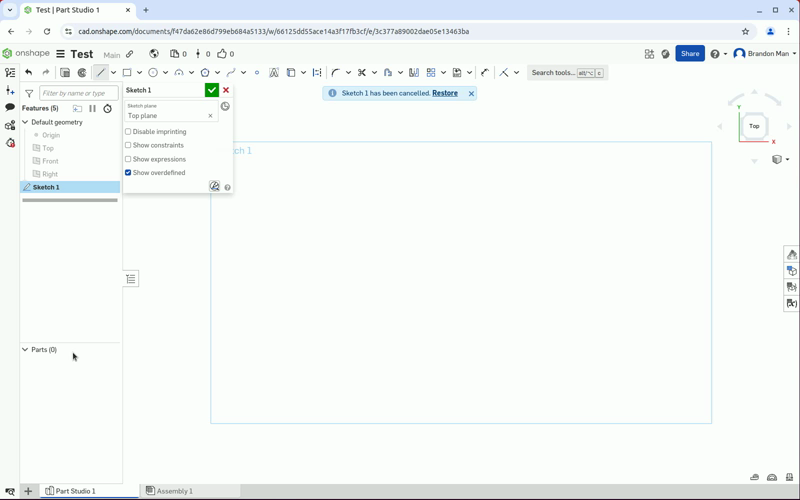
mouse_move(437, 236)
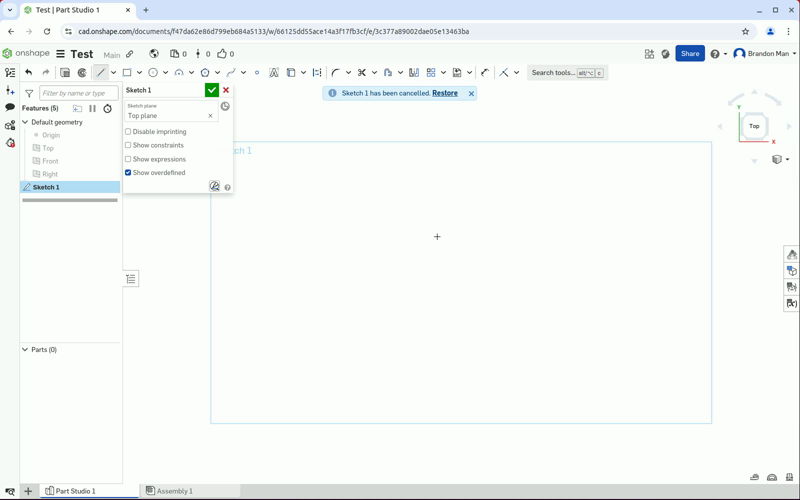
click(437, 236)
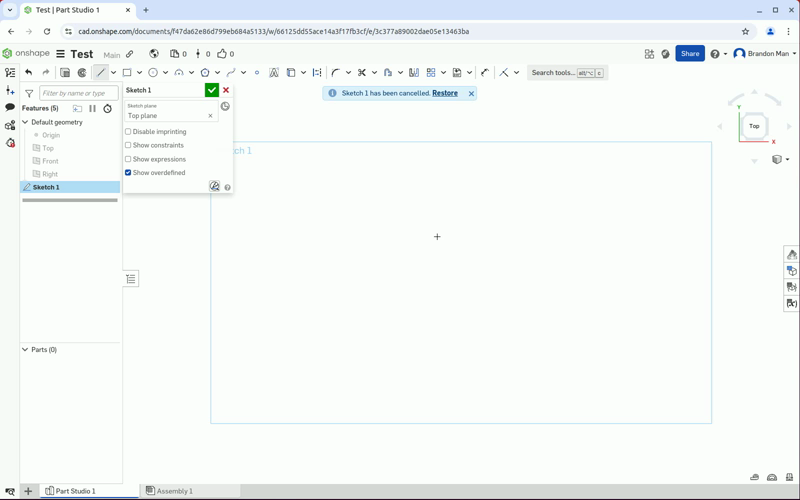
key_up(shift)
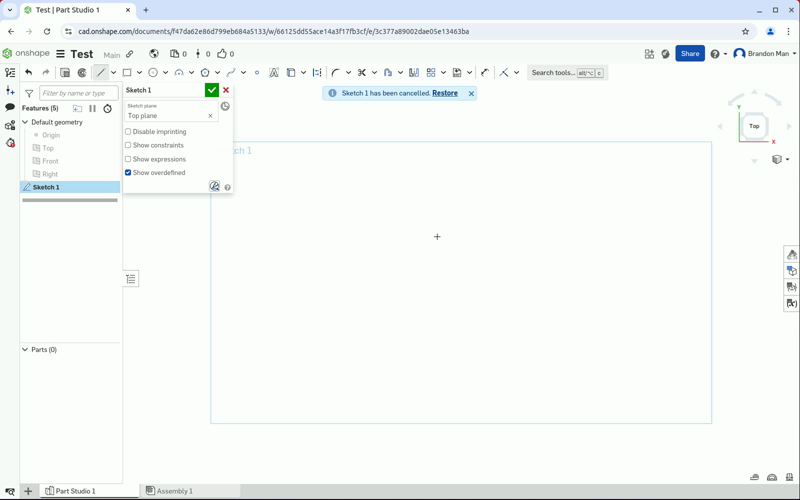
key_down(shift)
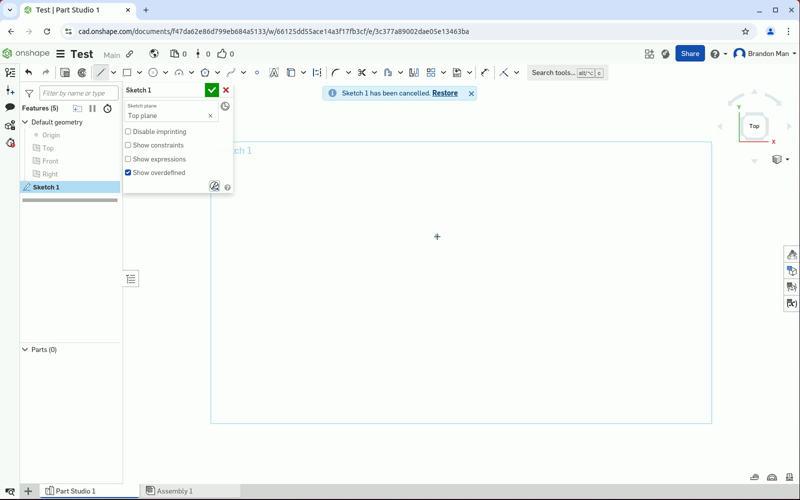
mouse_move(467, 236)
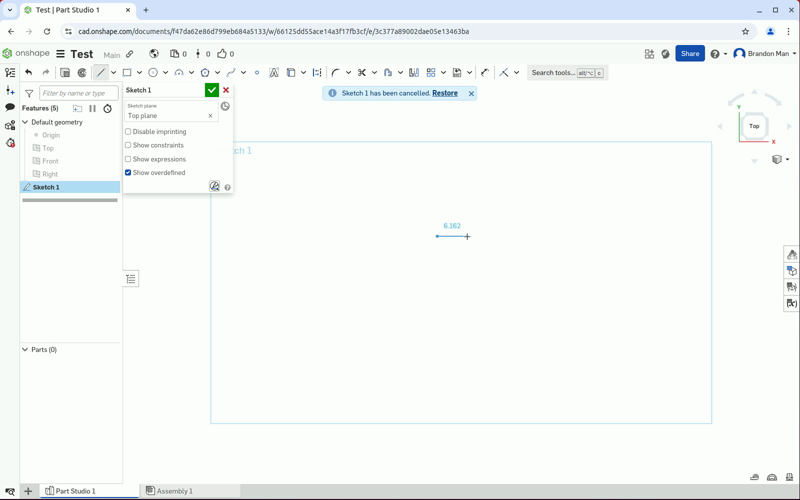
mouse_move(461, 236)
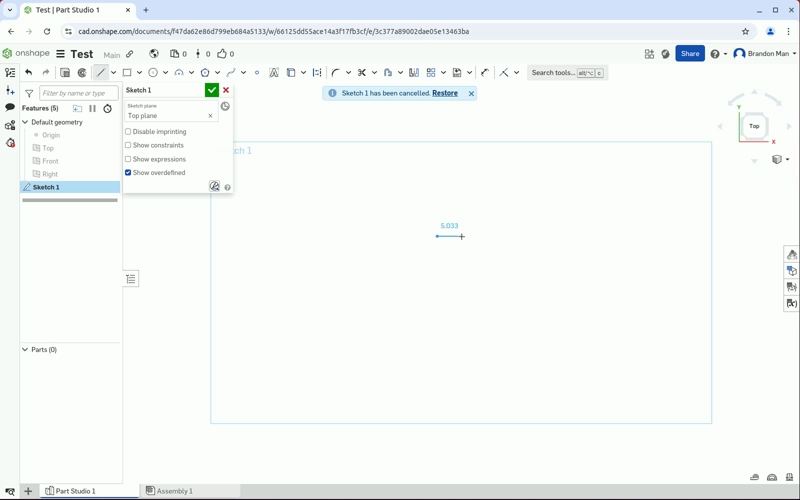
click(461, 236)
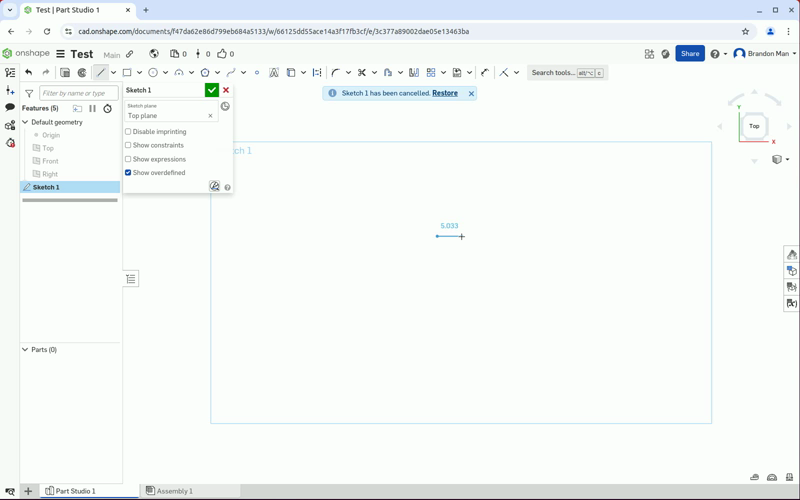
key_up(shift)
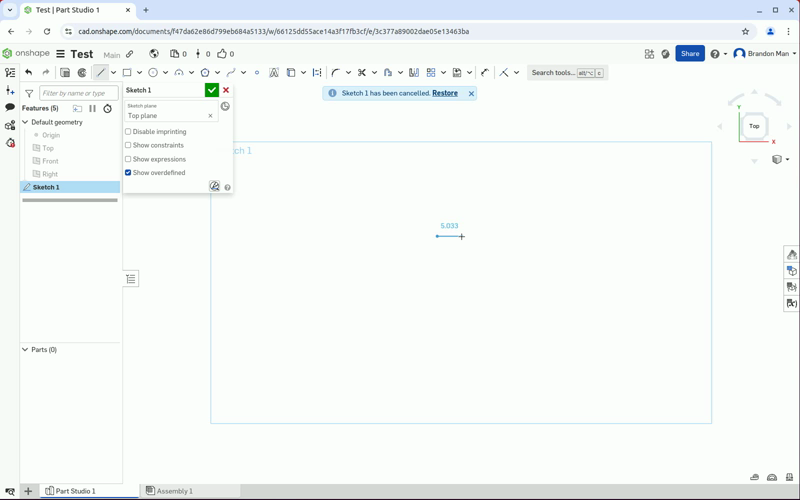
key_down(shift)
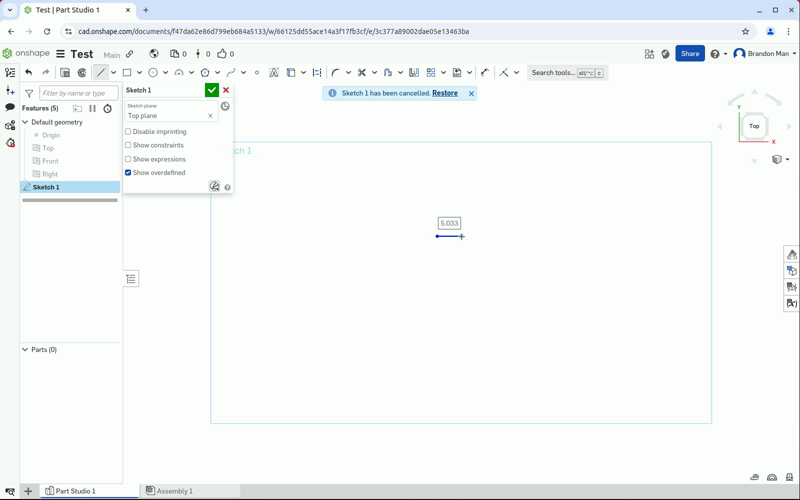
mouse_move(491, 236)
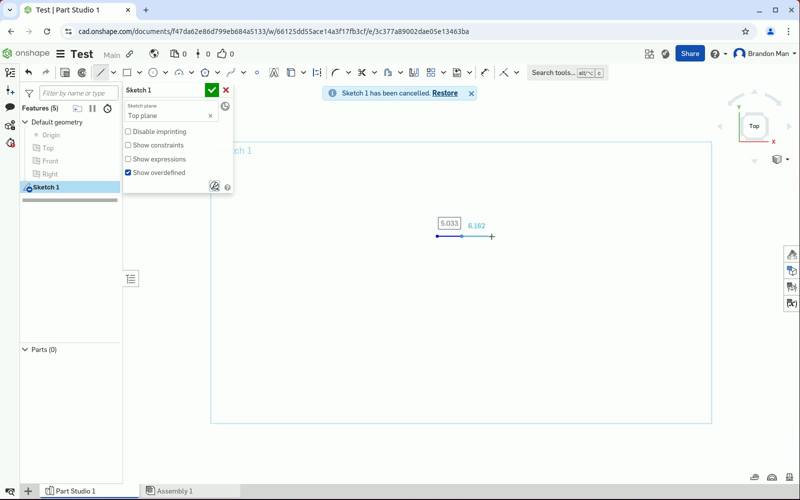
mouse_move(461, 213)
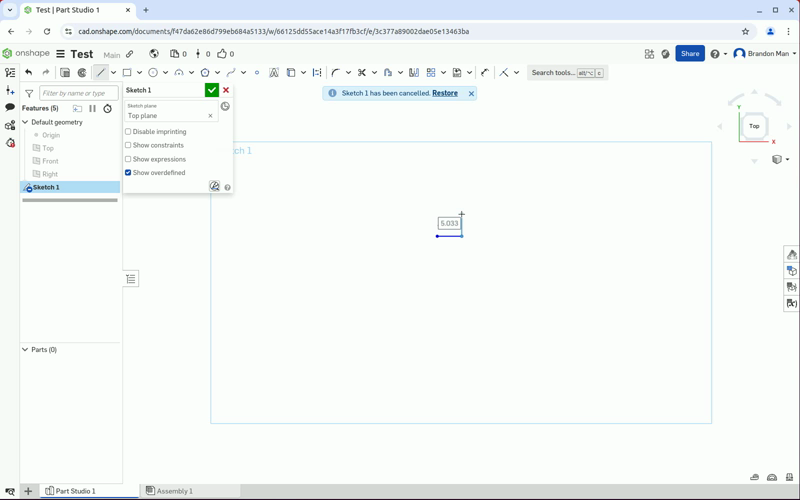
click(461, 213)
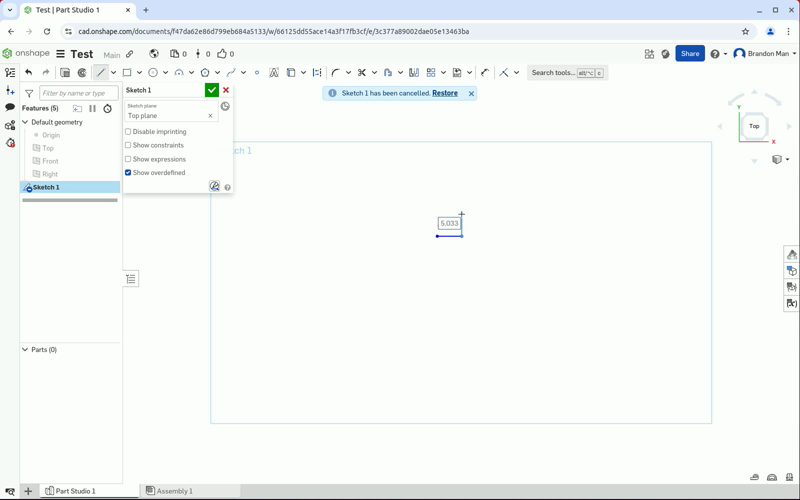
key_up(shift)
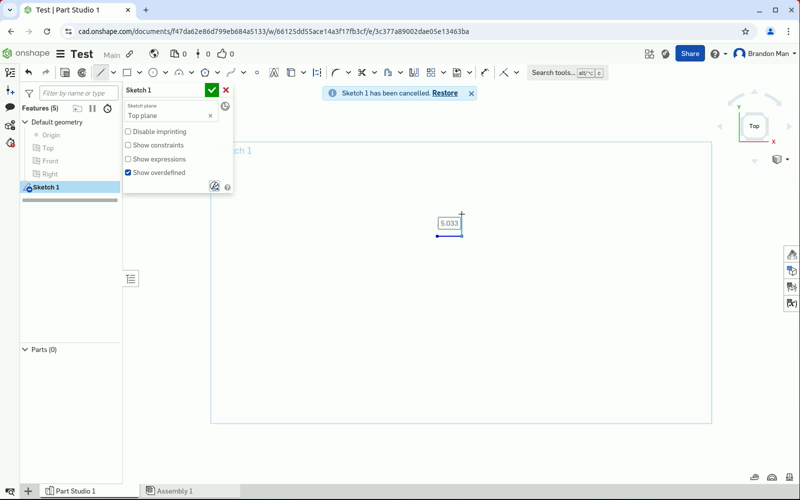
key_down(shift)
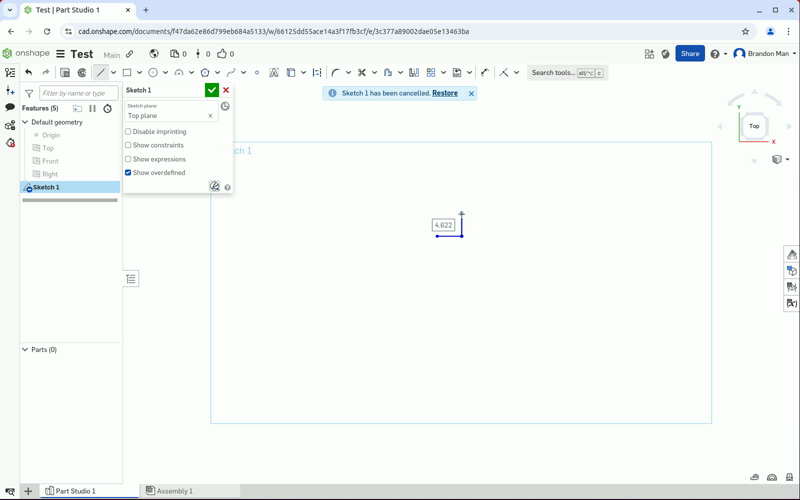
mouse_move(491, 213)
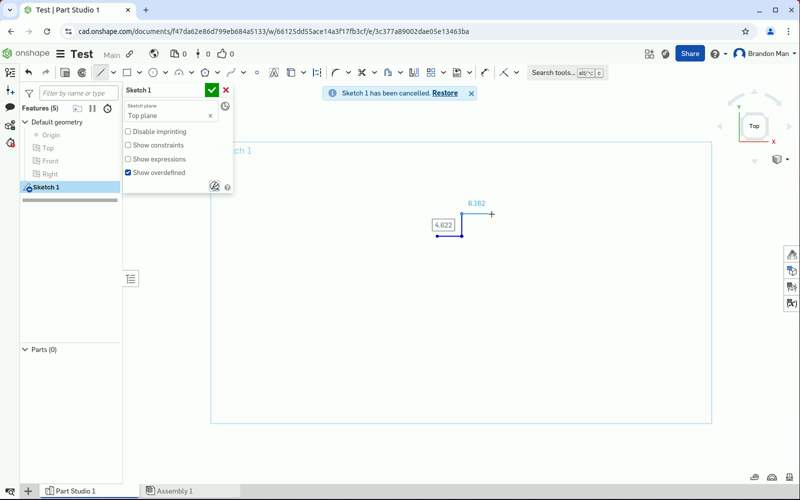
mouse_move(437, 213)
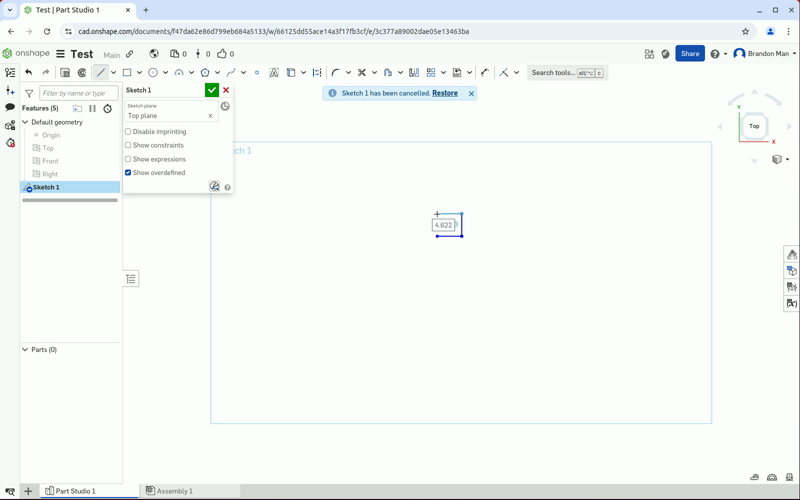
click(437, 213)
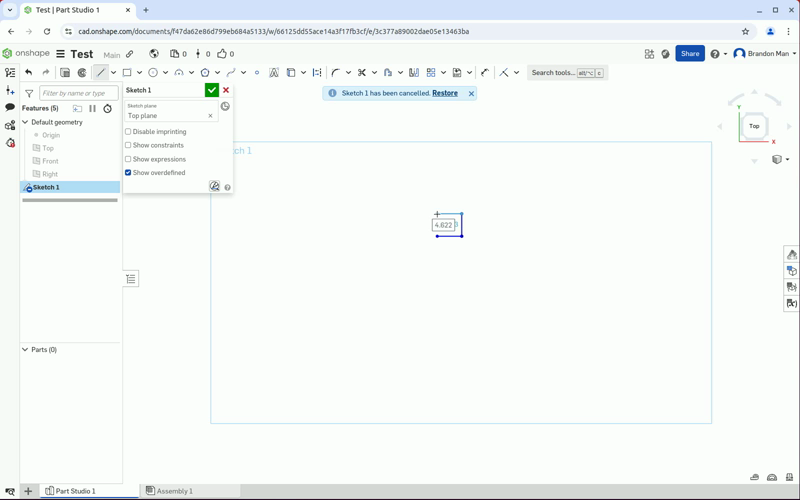
key_up(shift)
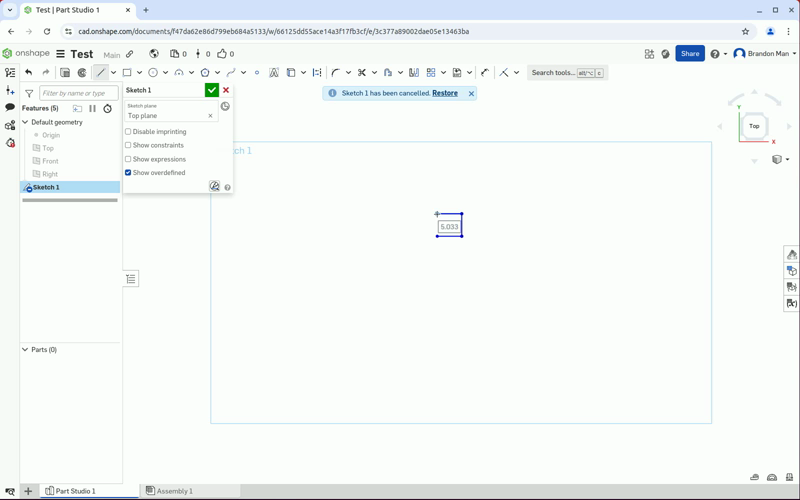
mouse_move(467, 213)
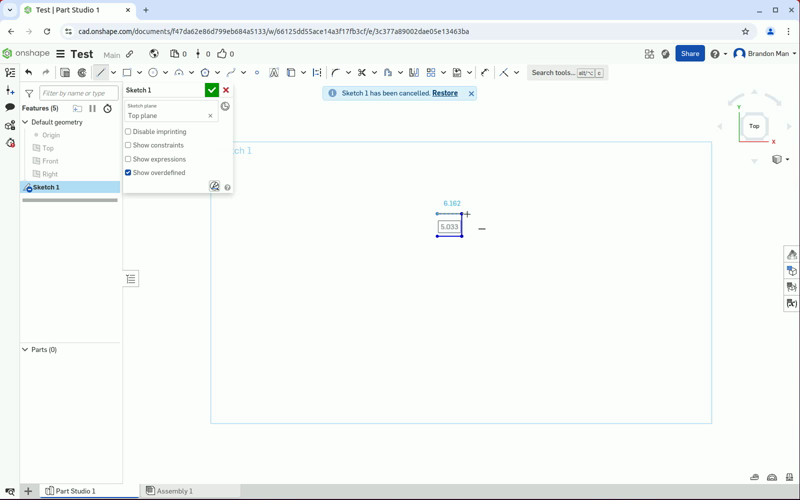
key_down(shift)
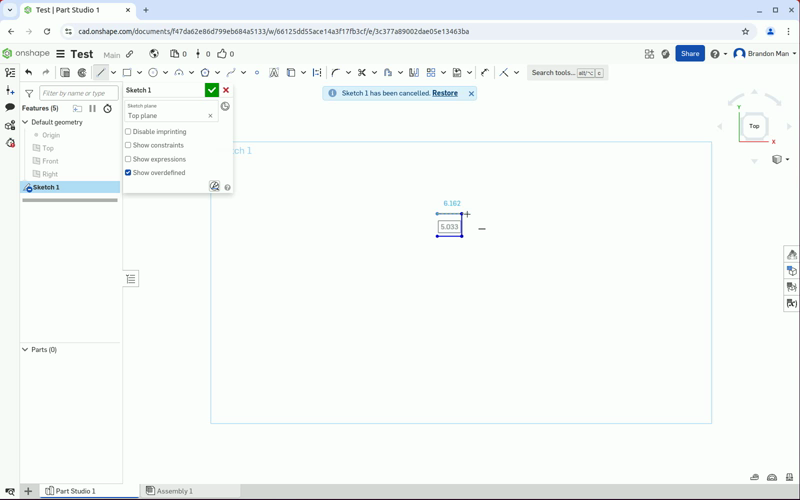
mouse_move(437, 236)
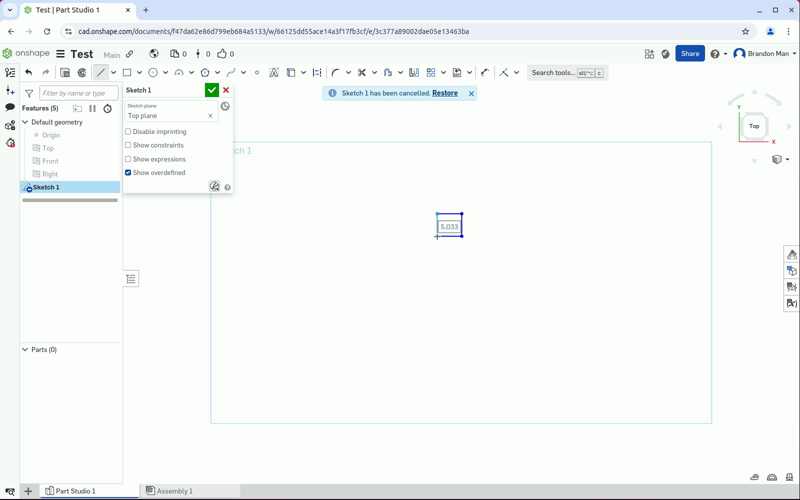
key_up(shift)
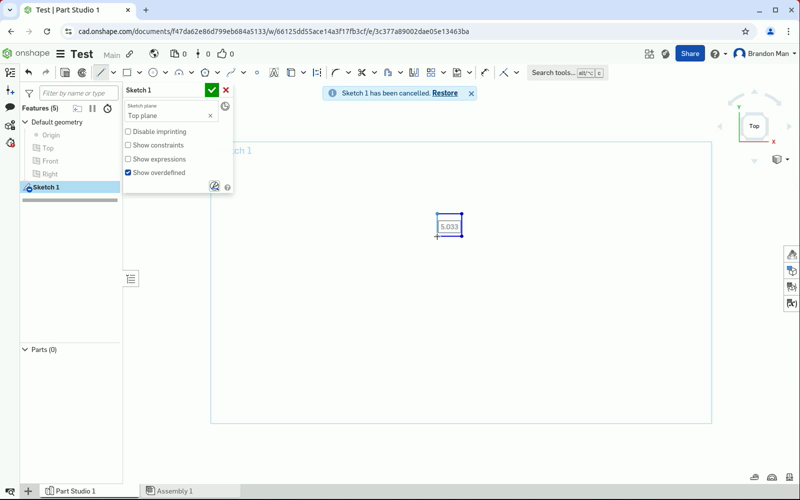
click(437, 236)
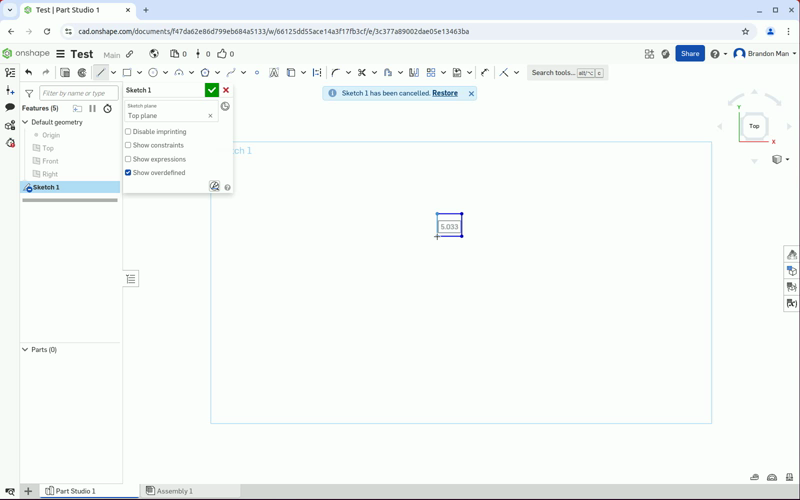
key(esc)
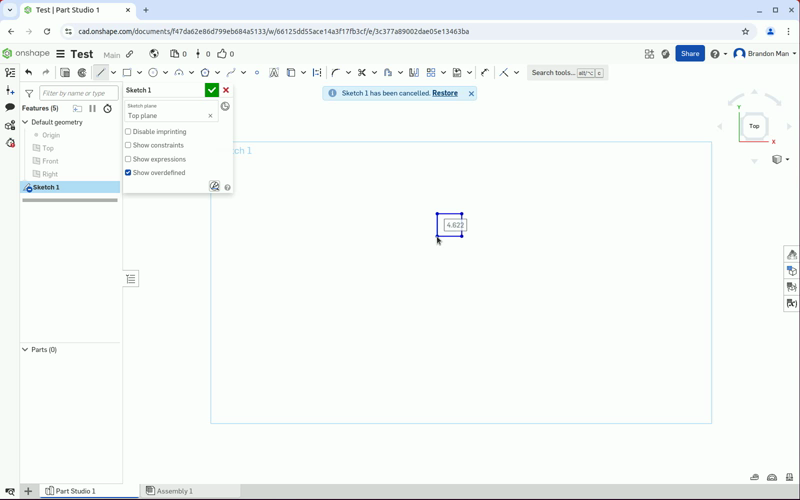
mouse_move(441, 228)
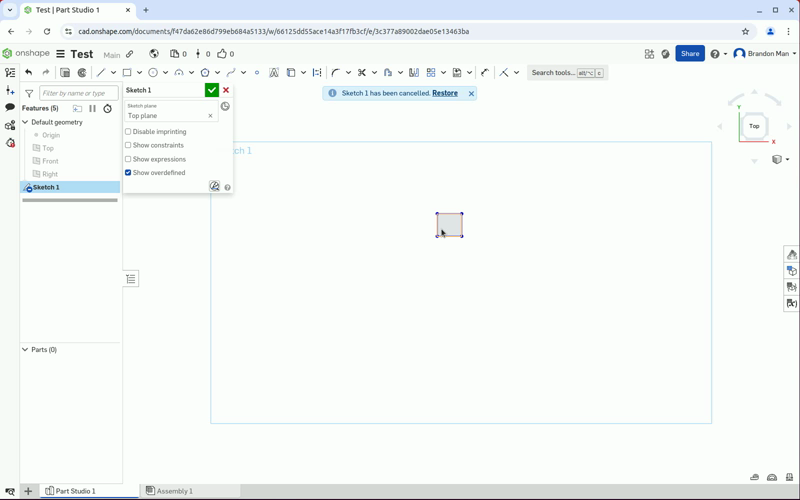
scroll(6)
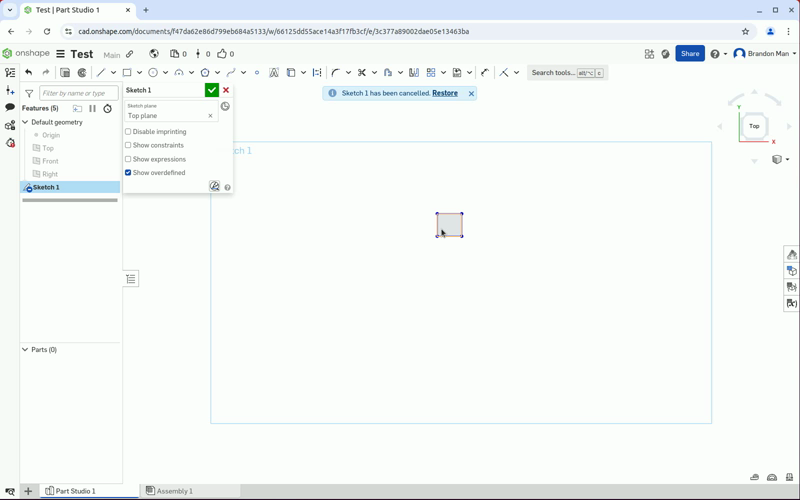
scroll(6)
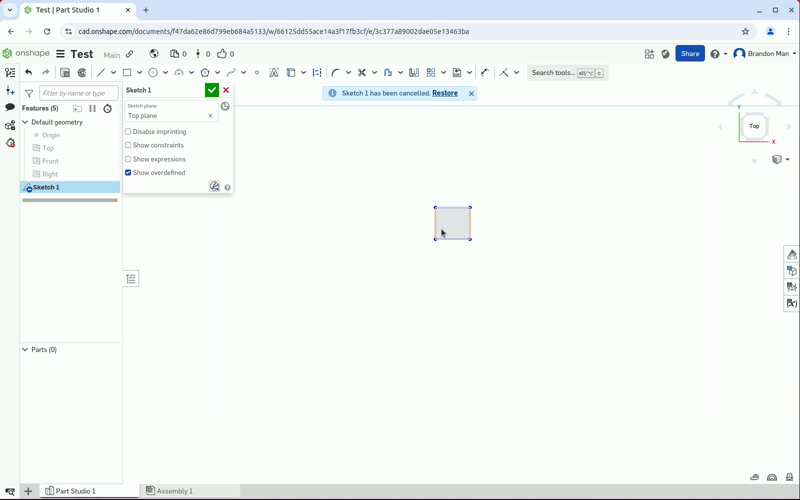
scroll(6)
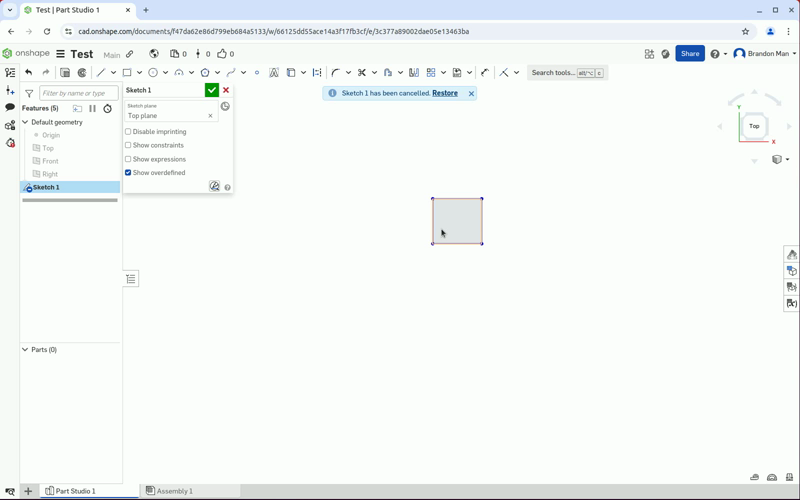
scroll(6)
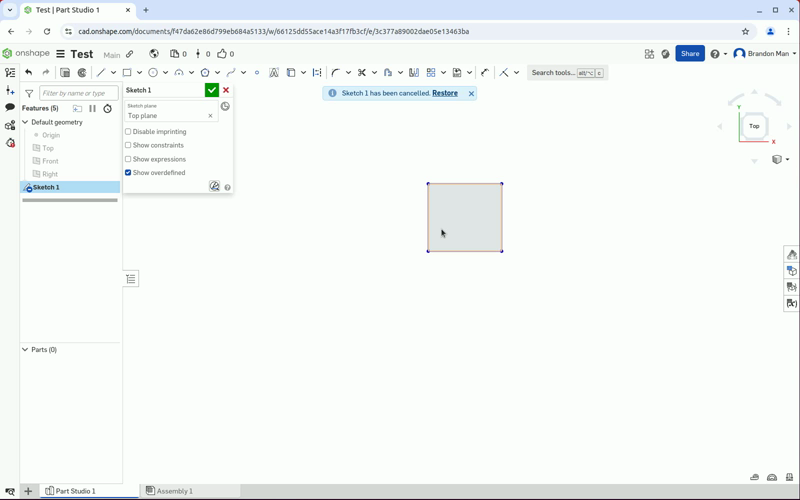
scroll(6)
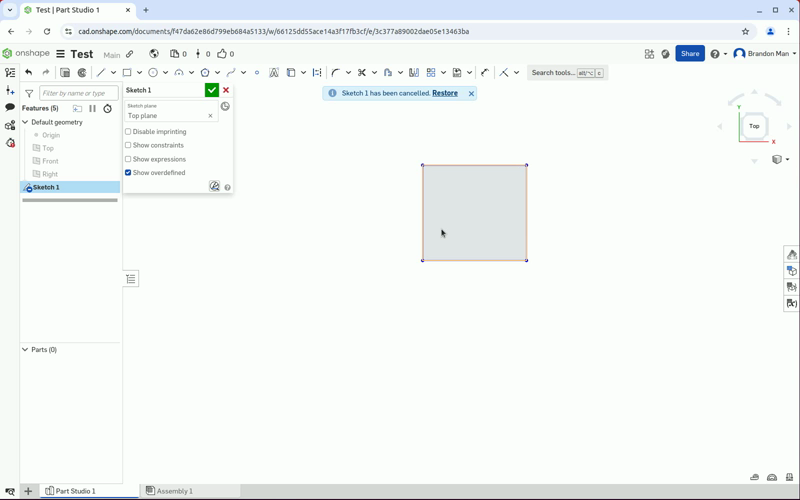
scroll(6)
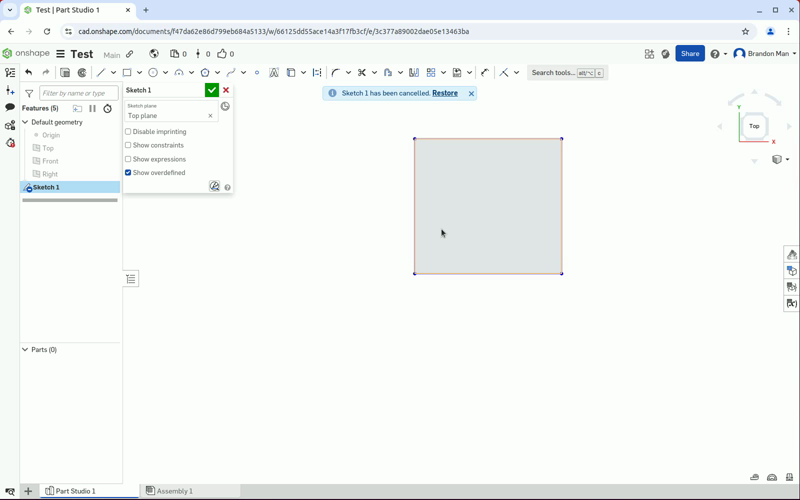
scroll(6)
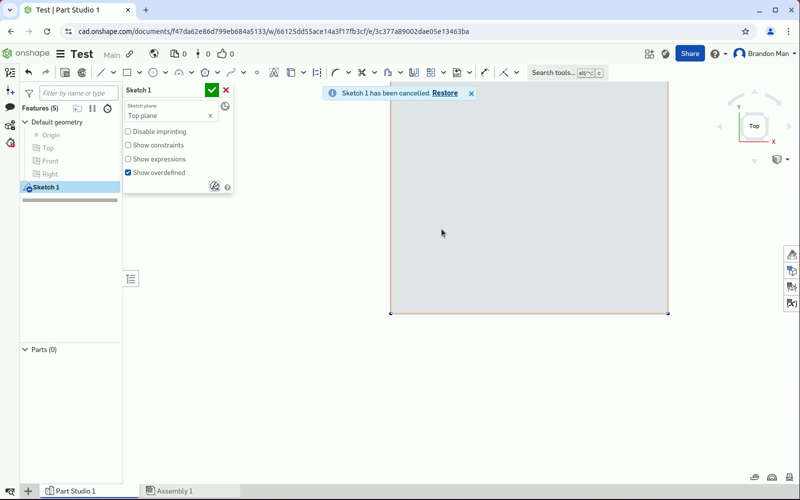
click(441, 228)
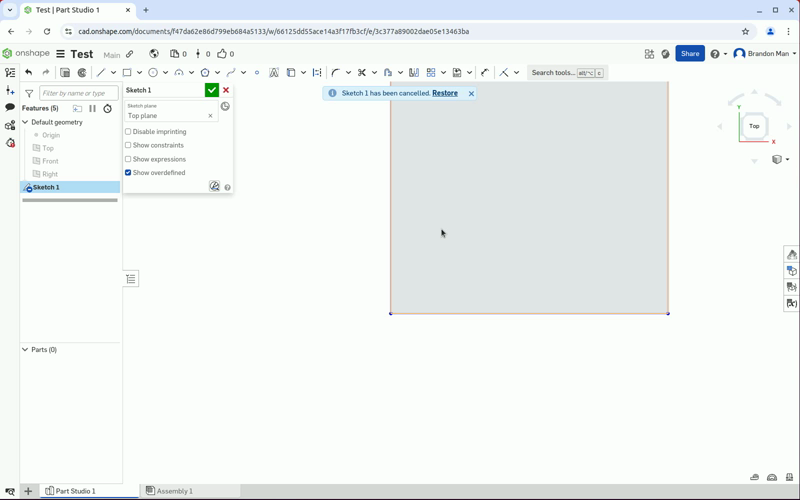
scroll(-6)
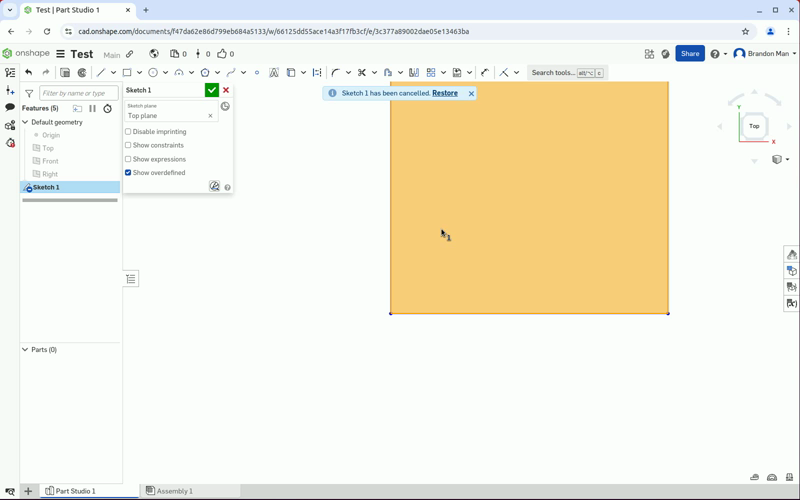
scroll(-6)
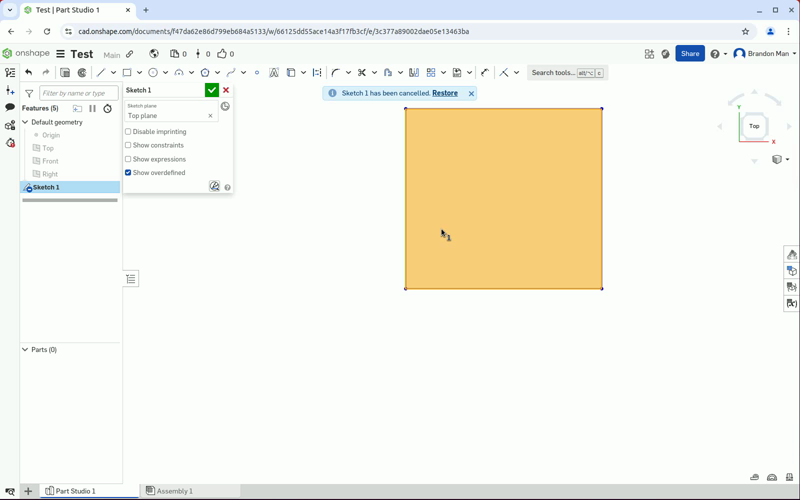
scroll(-6)
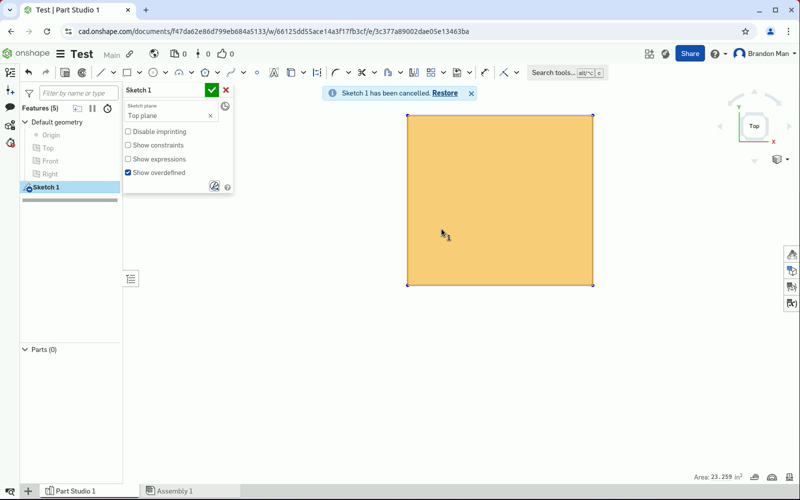
scroll(-6)
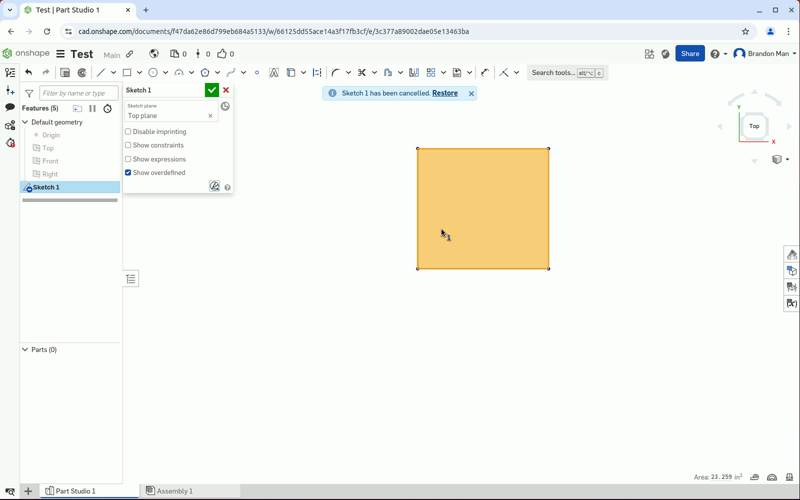
scroll(-6)
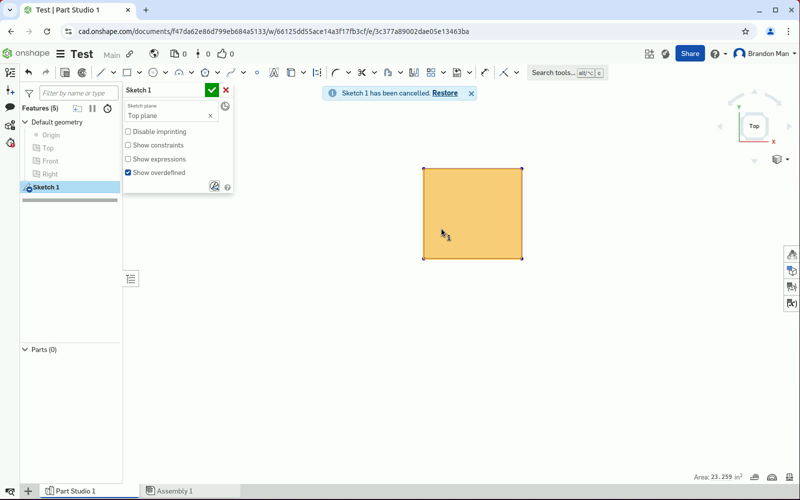
scroll(-6)
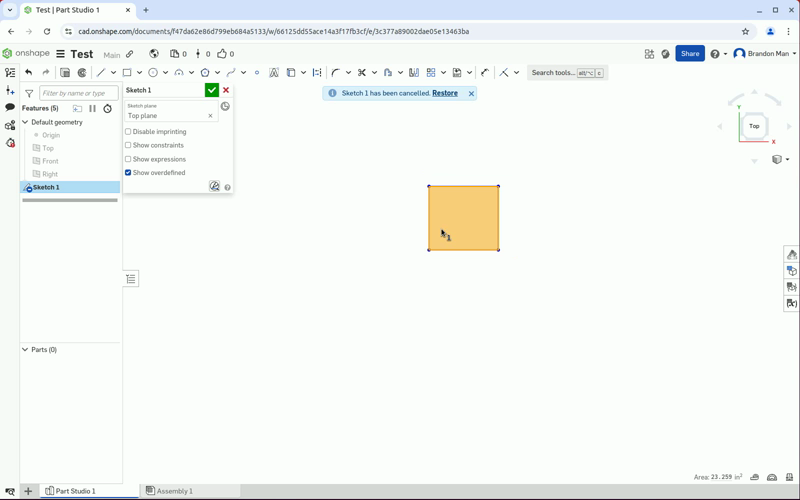
scroll(-6)
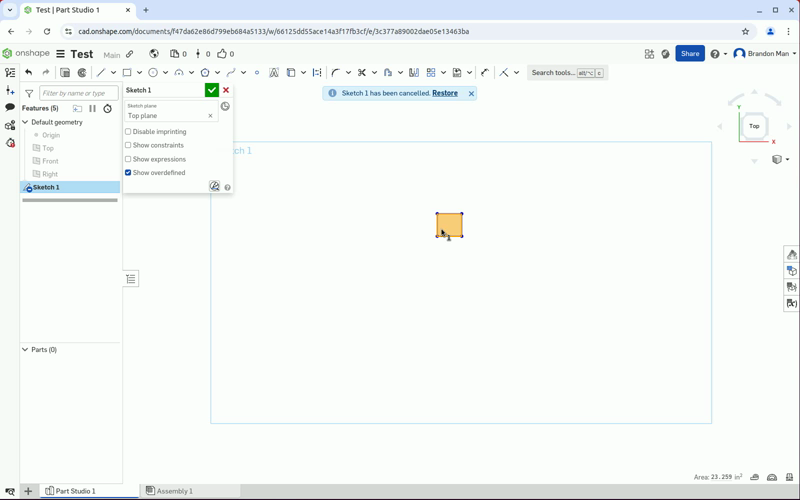
mouse_move(73, 352)
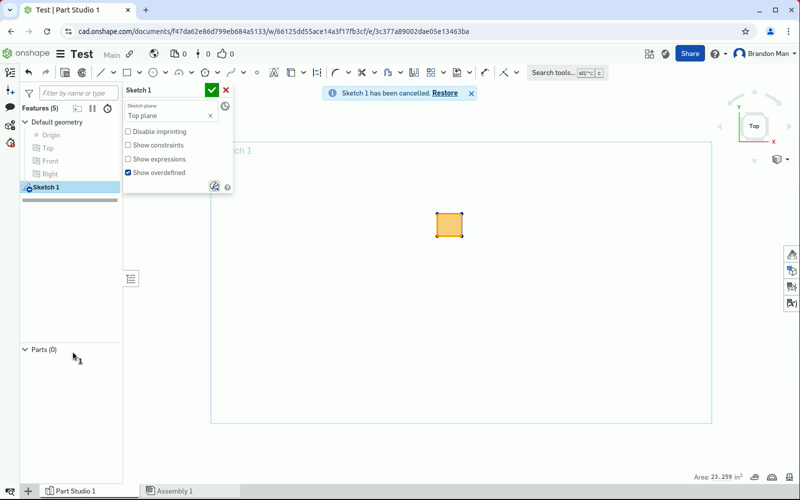
key(shift+y)
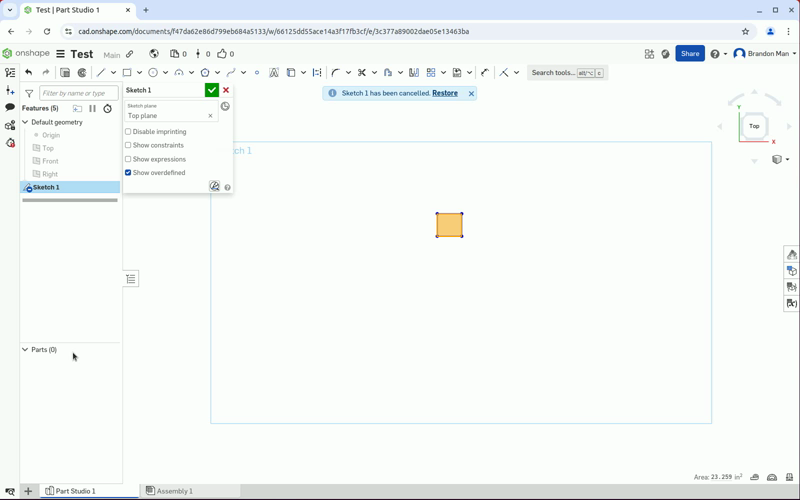
key(shift+e)
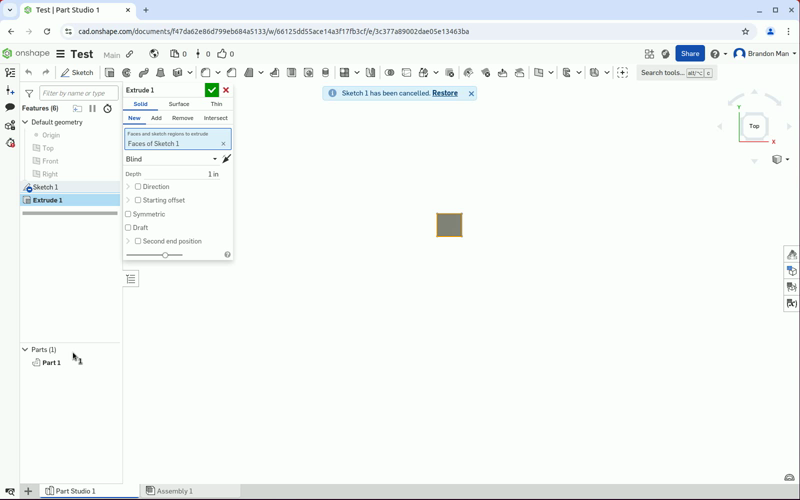
mouse_move(143, 106)
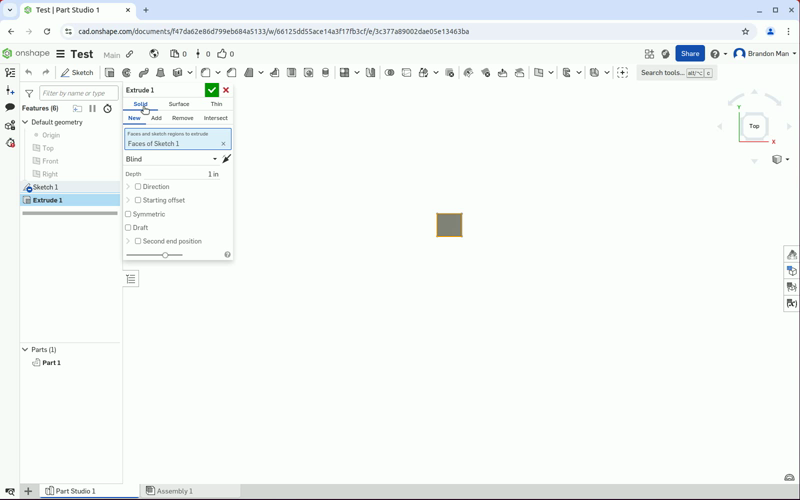
click(143, 106)
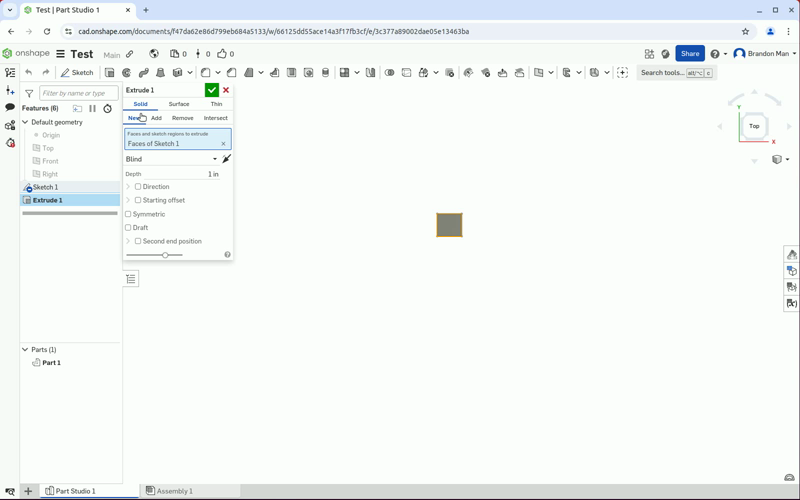
mouse_move(137, 120)
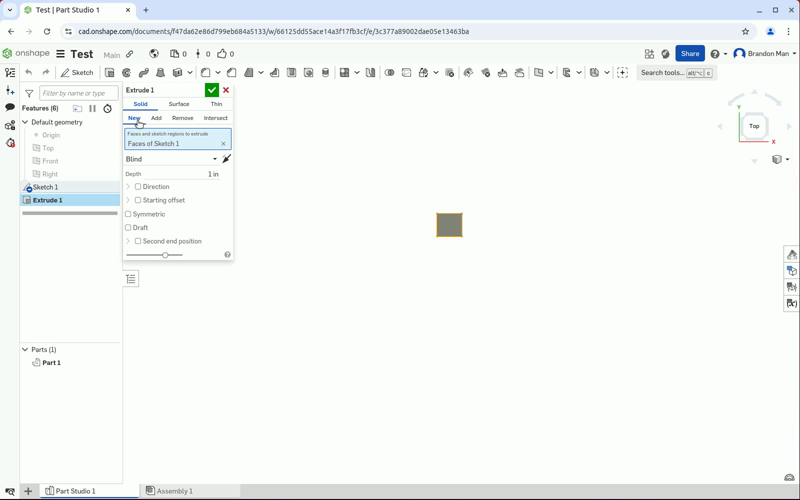
click(137, 120)
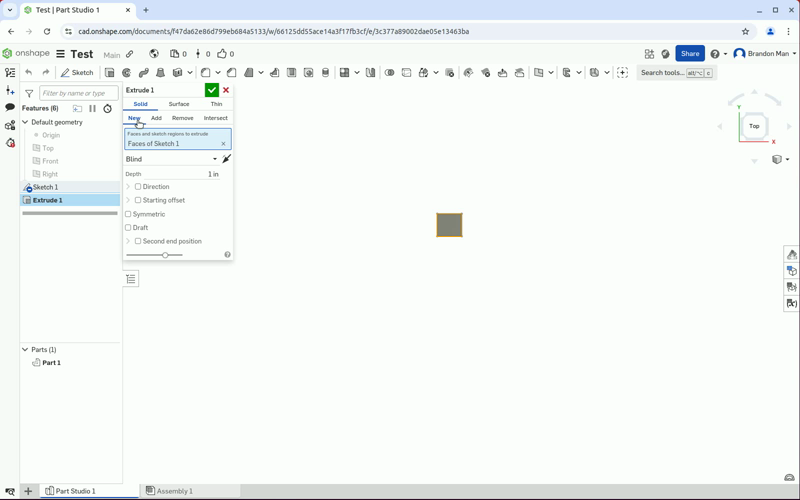
key(tab, 4)
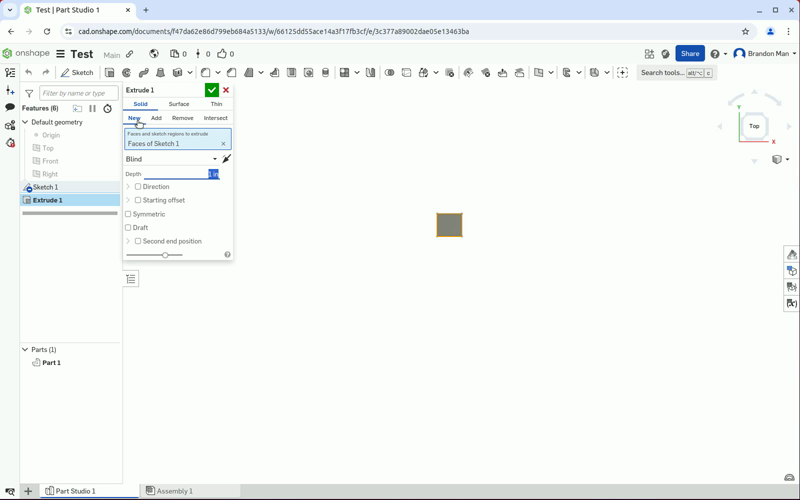
text(14.443)
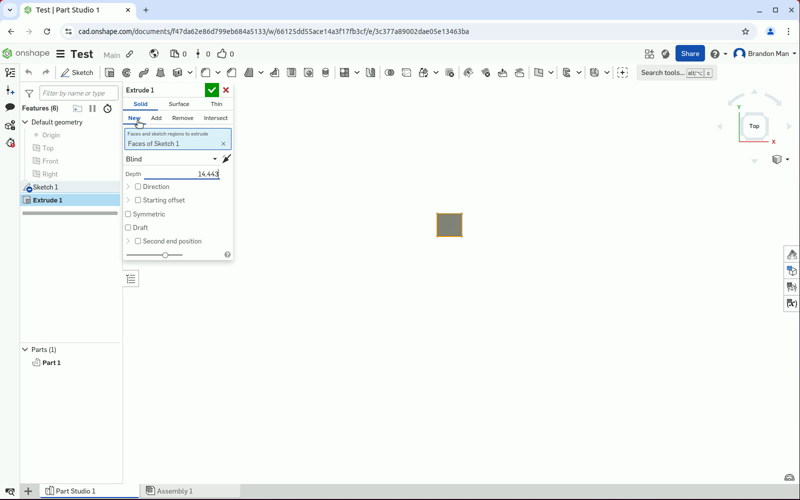
key(enter)
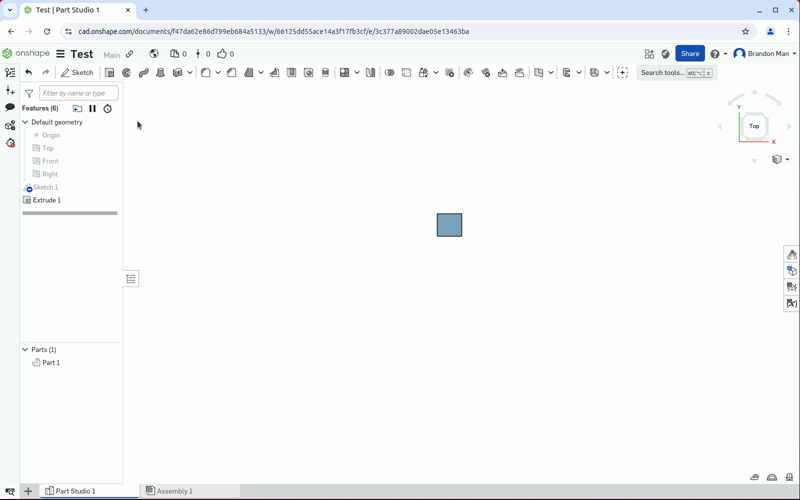
key(shift+h)
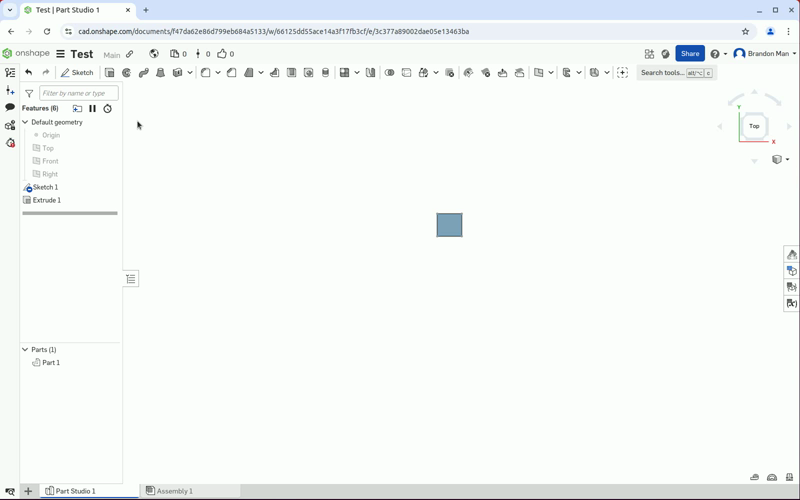
key(shift+h)
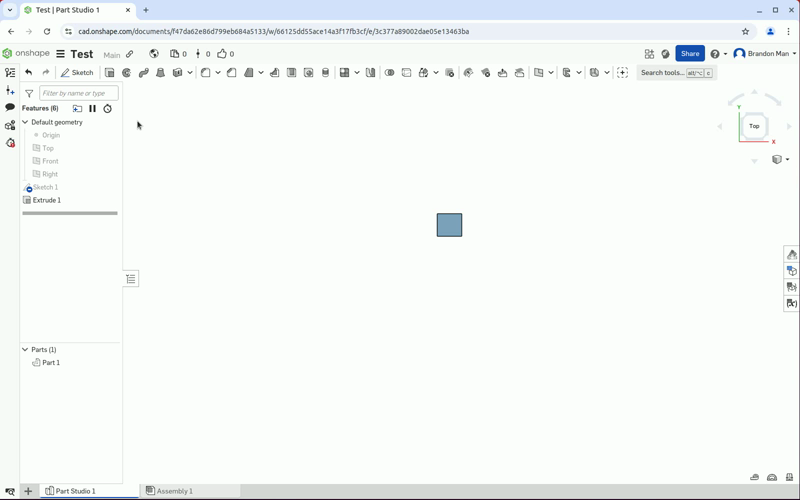
mouse_move(73, 189)
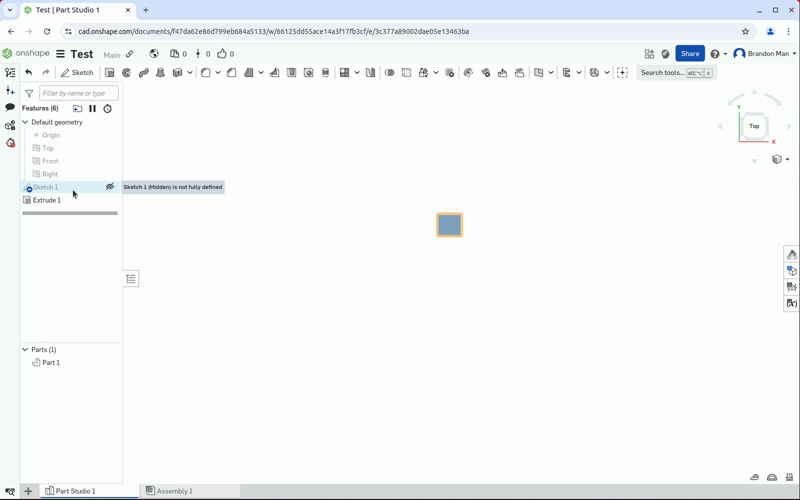
click(73, 189)
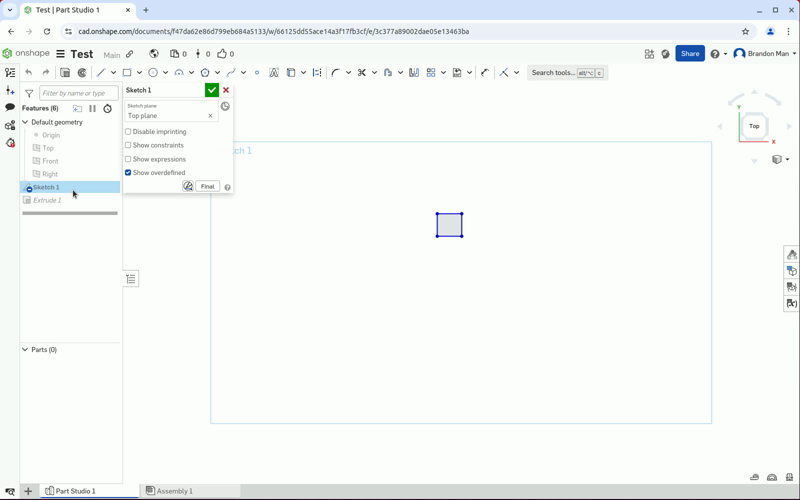
mouse_move(229, 92)
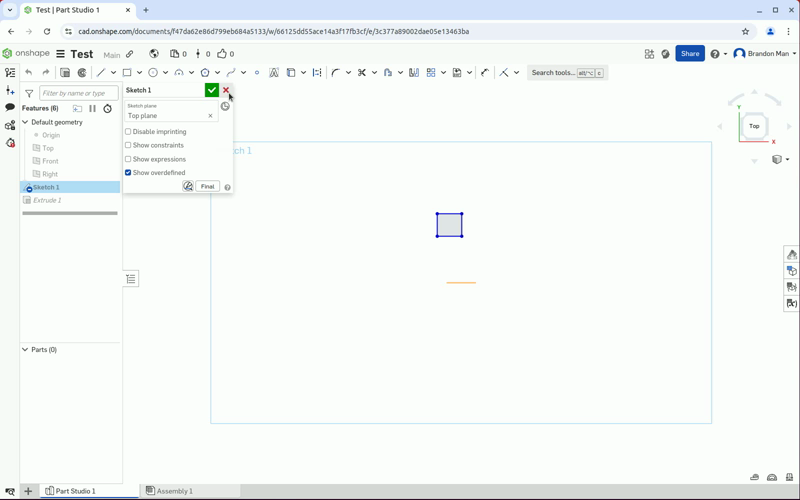
click(229, 92)
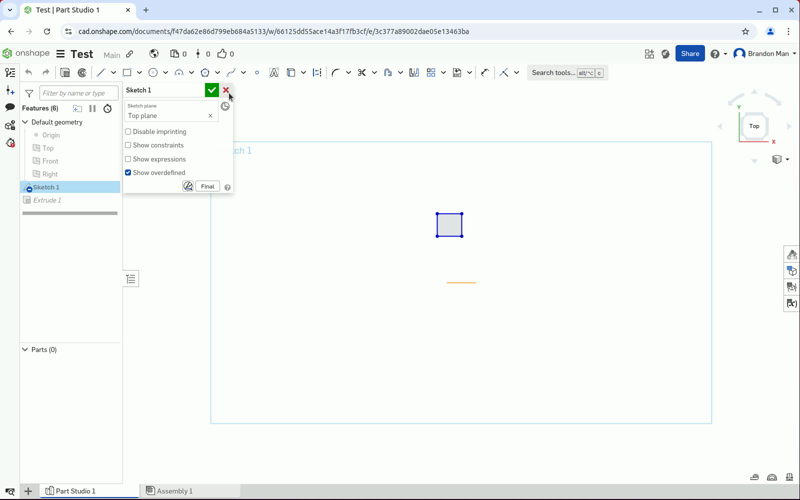
key(shift+s)
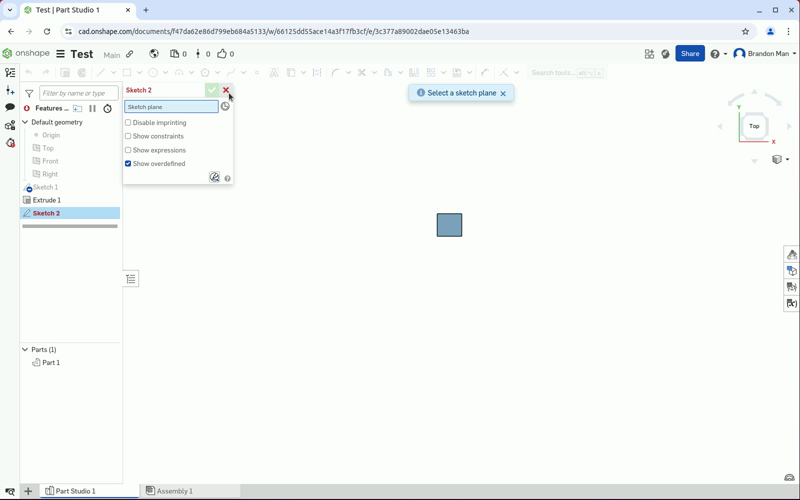
mouse_move(73, 150)
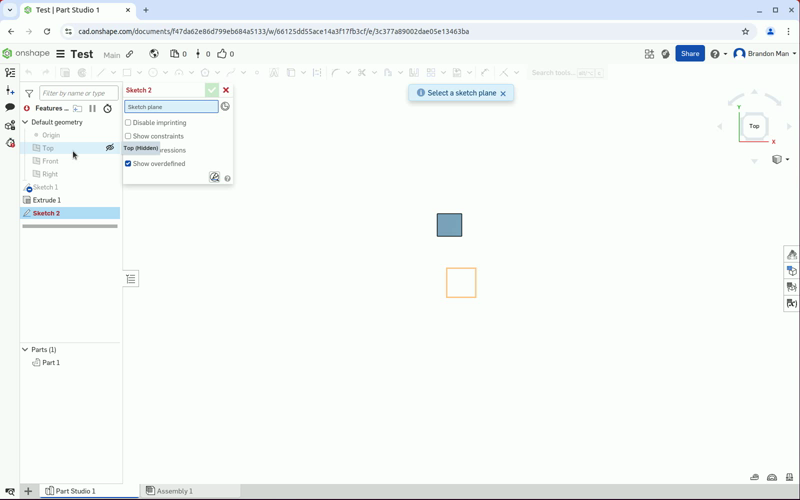
click(73, 150)
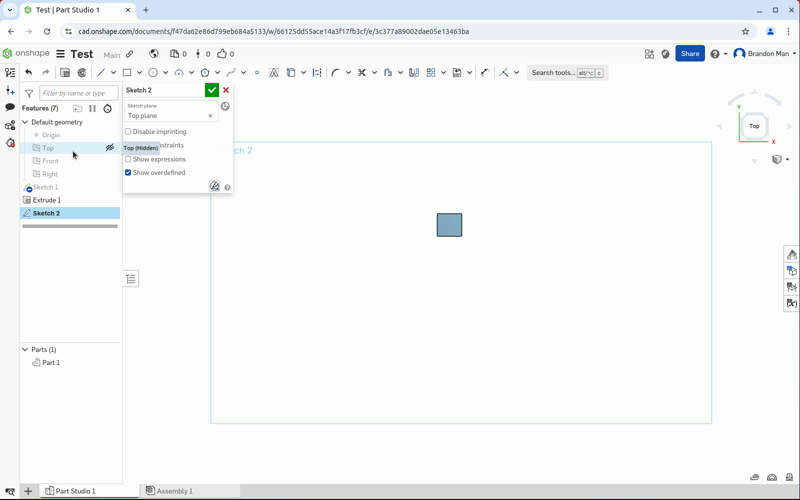
mouse_move(73, 352)
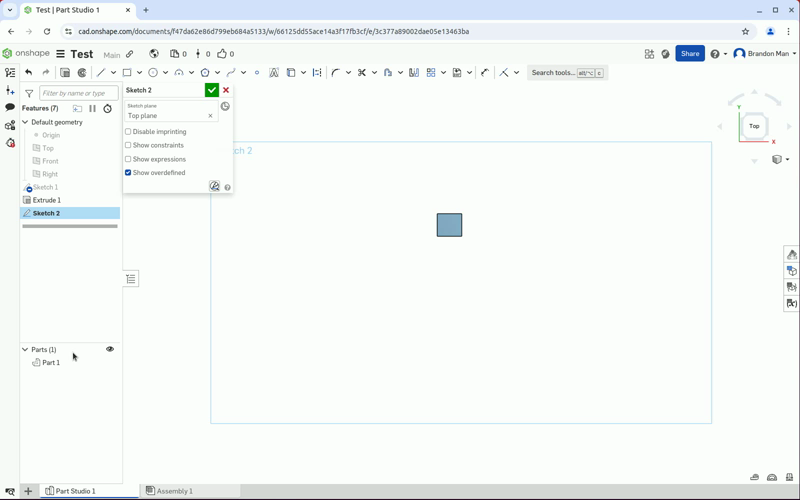
key(y)
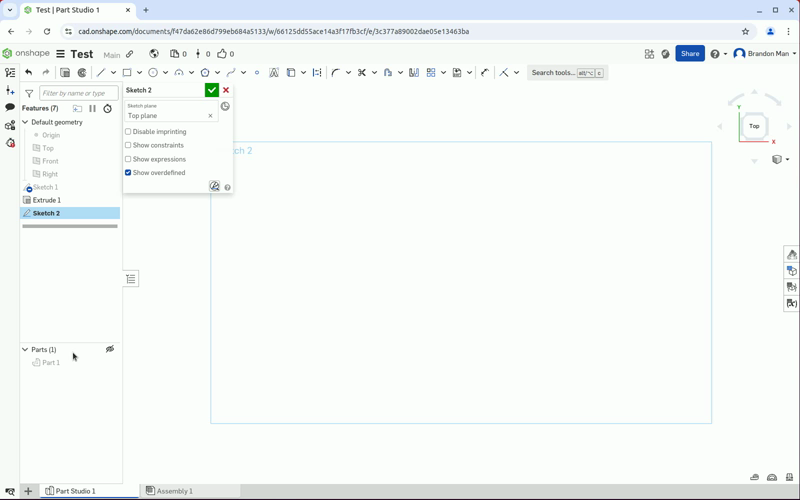
key(l)
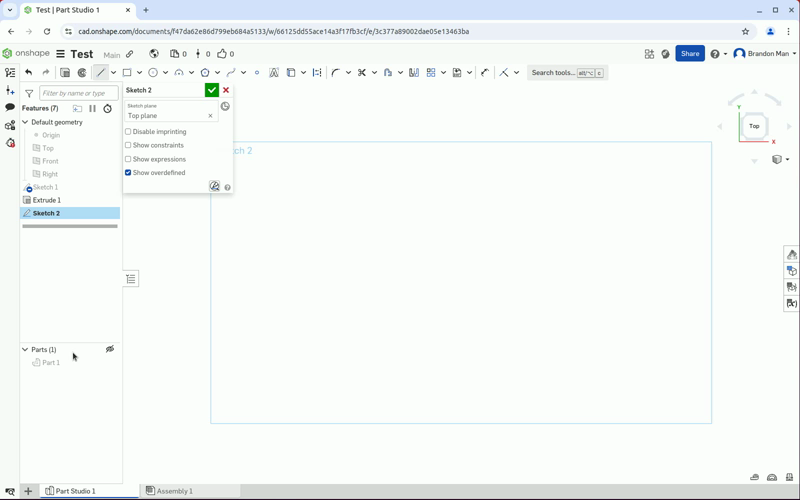
key_down(shift)
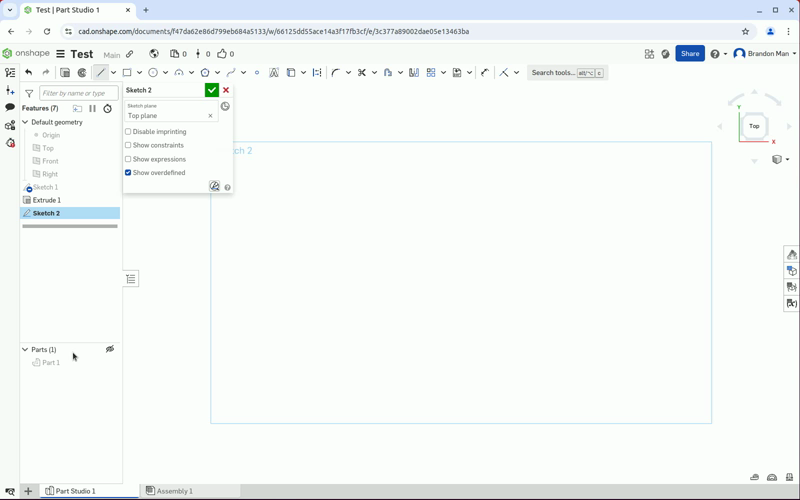
mouse_move(385, 282)
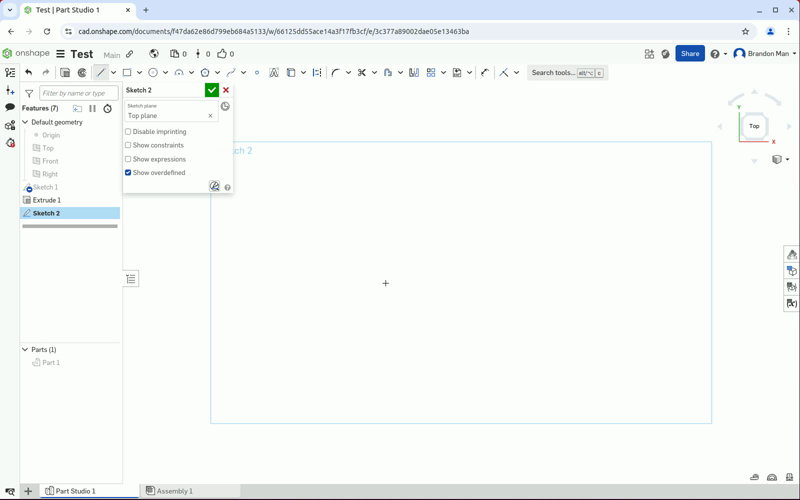
click(385, 282)
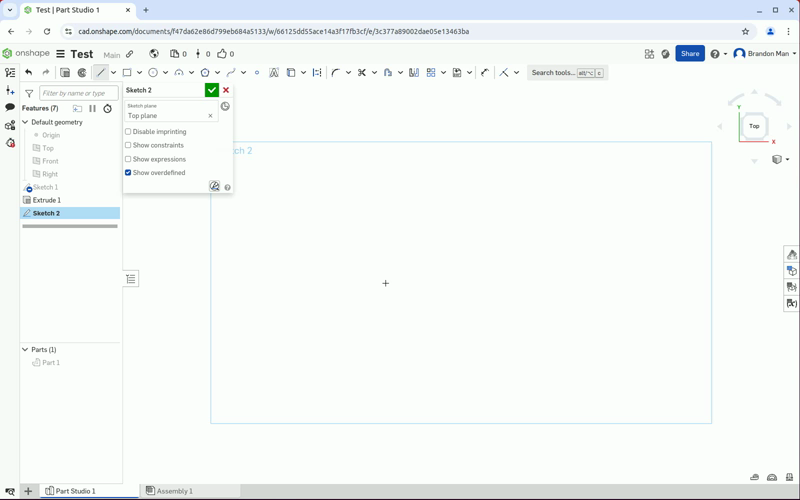
key_up(shift)
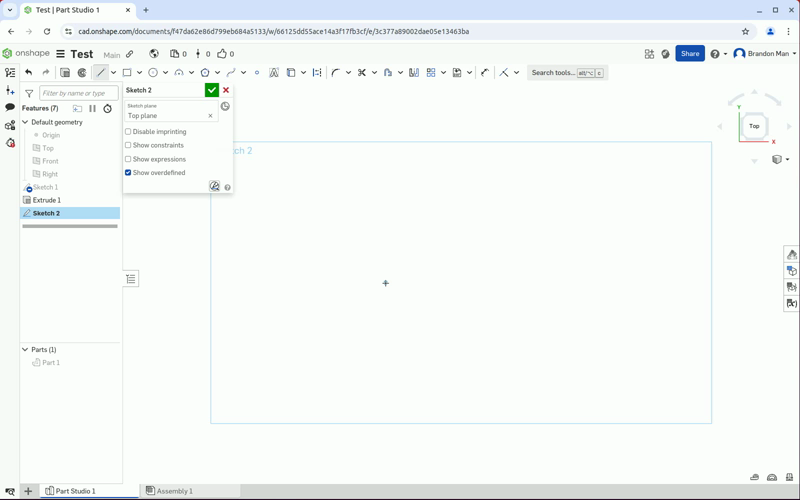
key_down(shift)
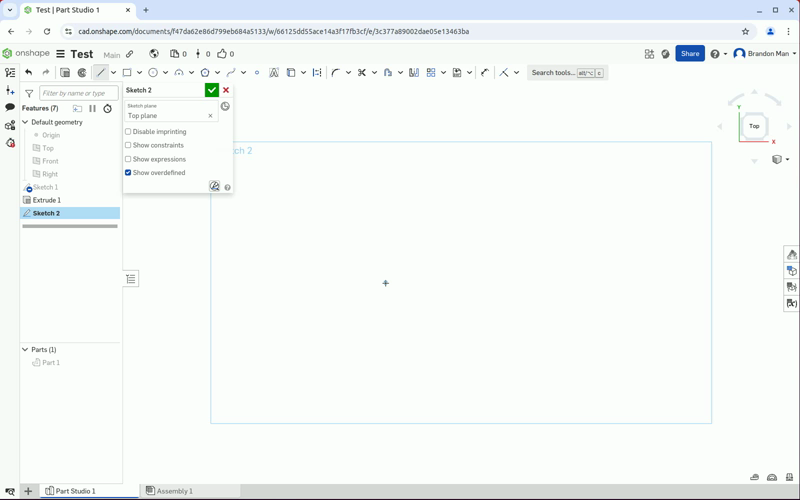
mouse_move(495, 282)
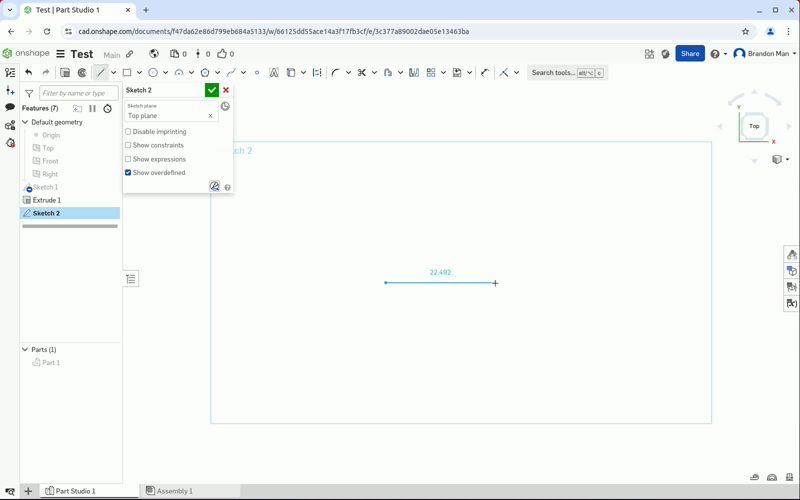
click(495, 282)
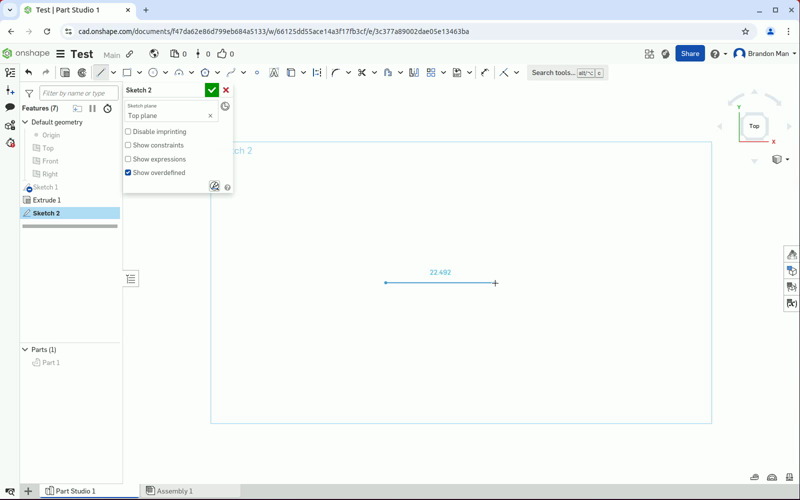
key_up(shift)
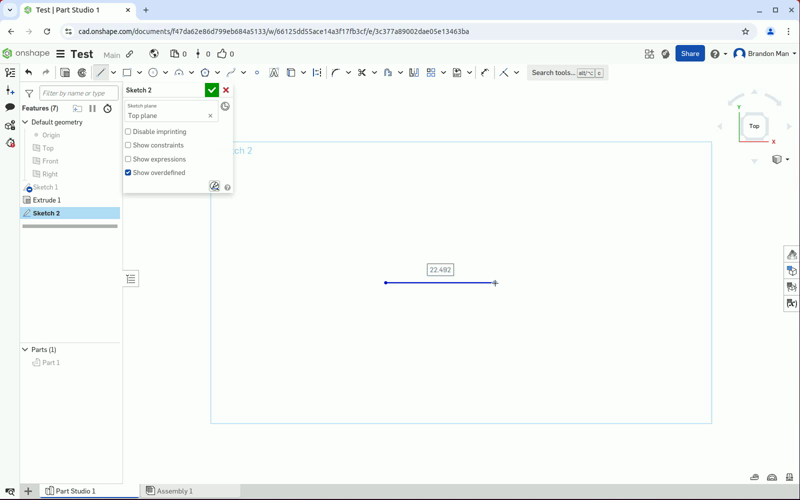
key_down(shift)
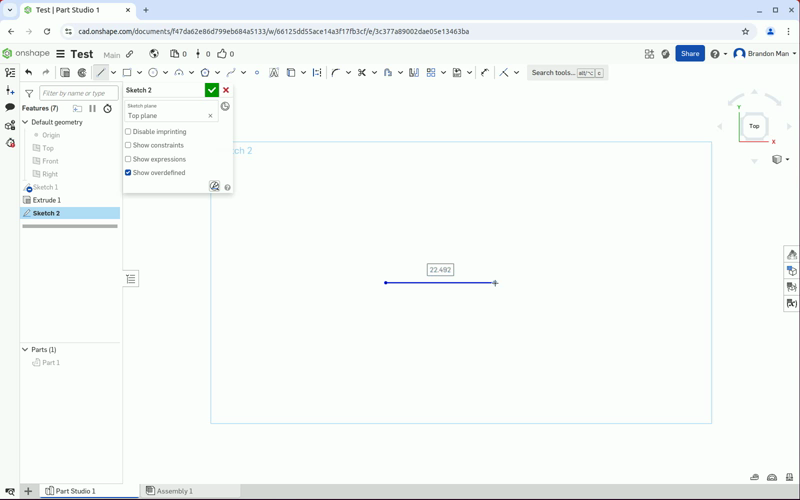
mouse_move(510, 170)
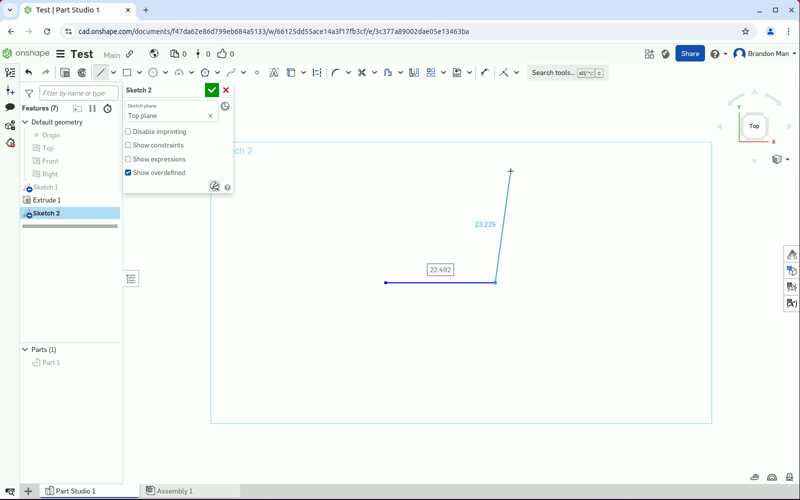
click(510, 170)
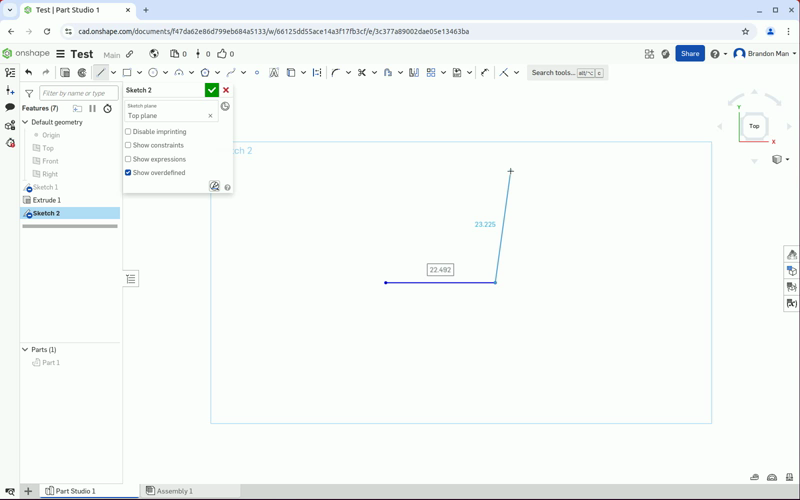
key_up(shift)
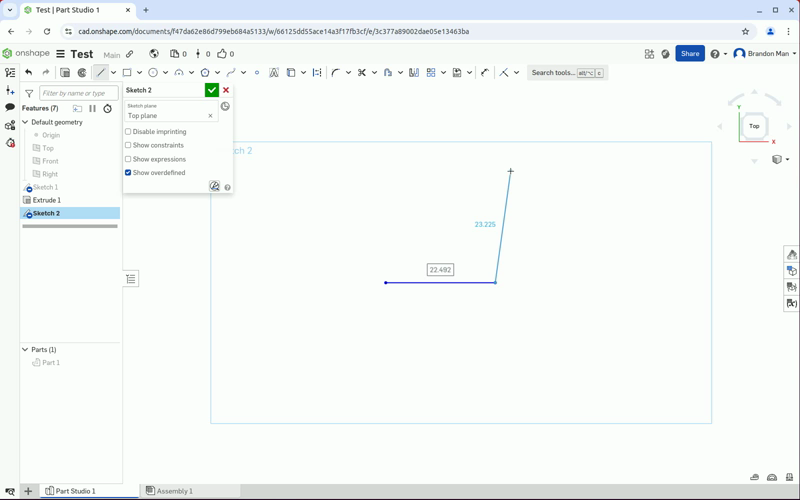
key_down(shift)
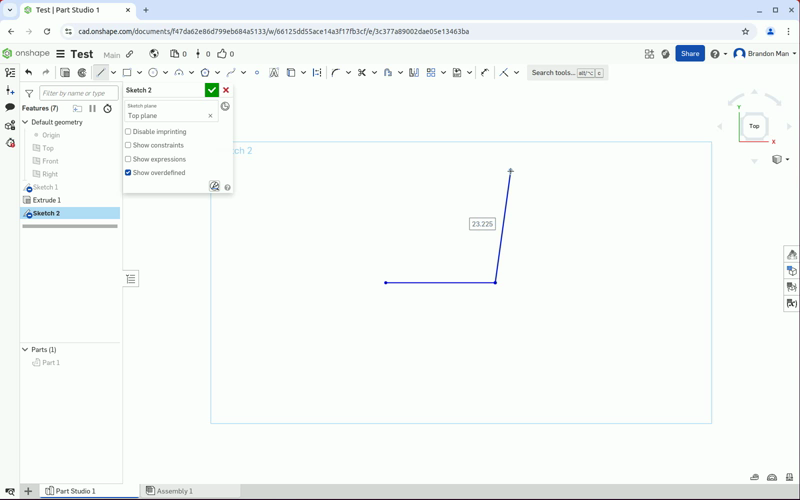
mouse_move(402, 170)
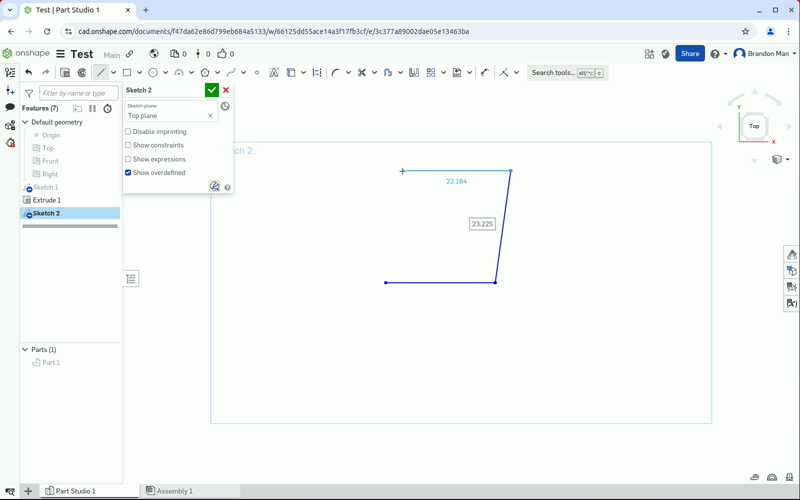
click(402, 170)
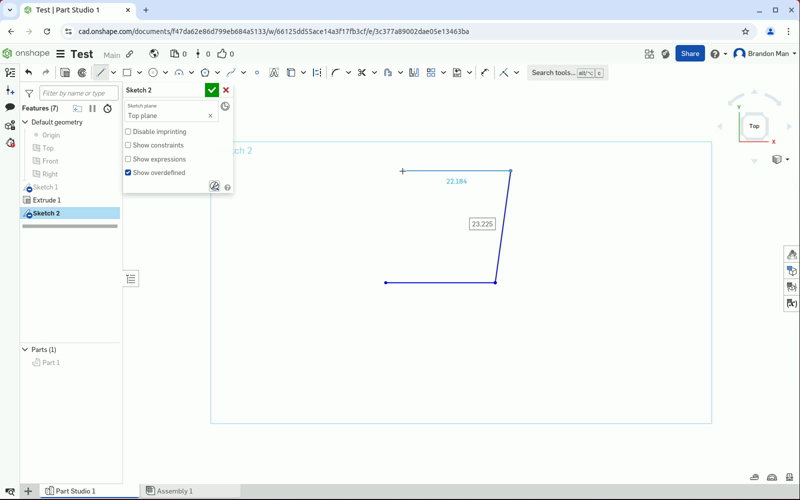
key_up(shift)
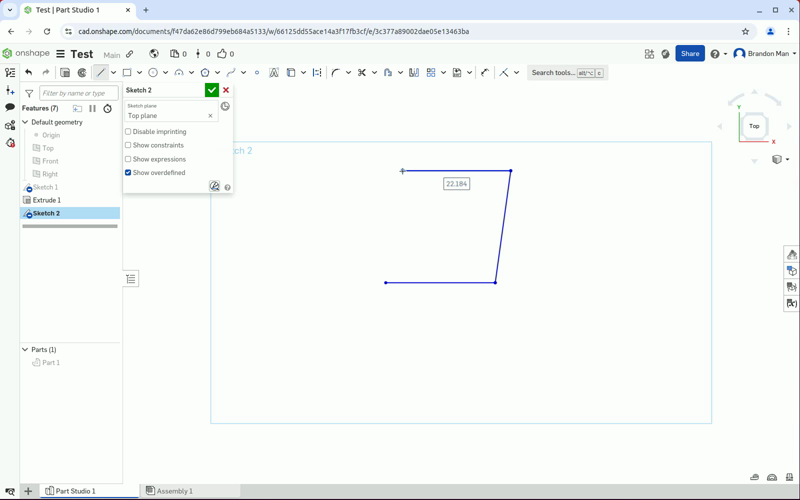
key_down(shift)
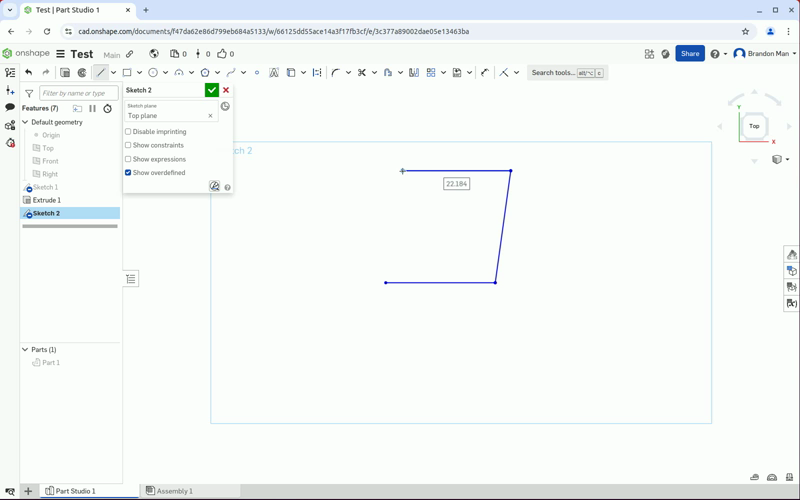
mouse_move(385, 282)
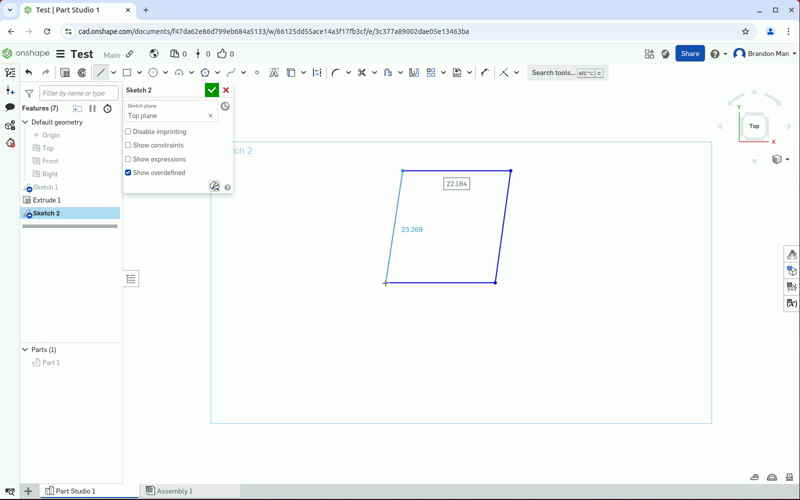
key_up(shift)
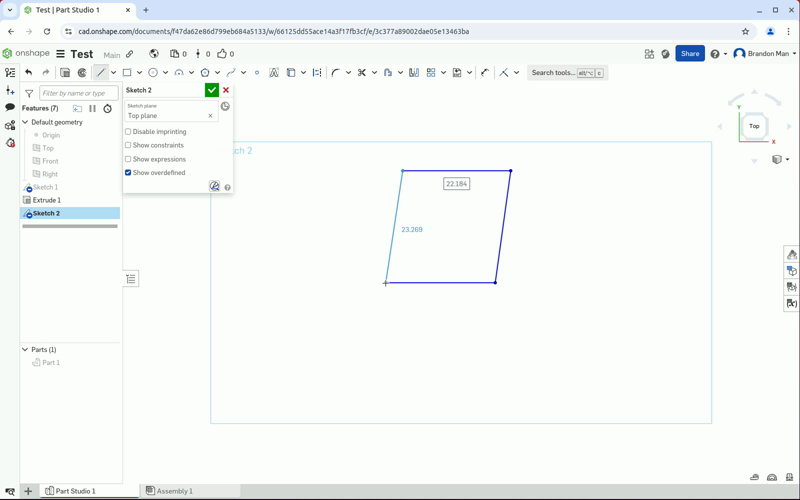
click(385, 282)
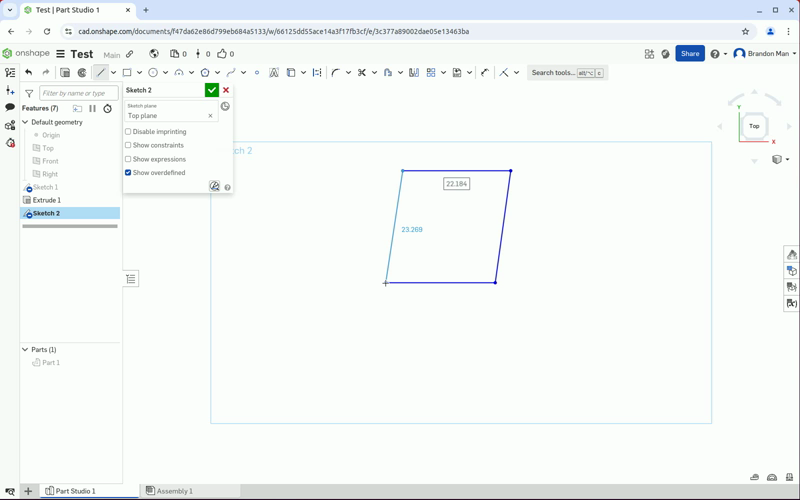
key(esc)
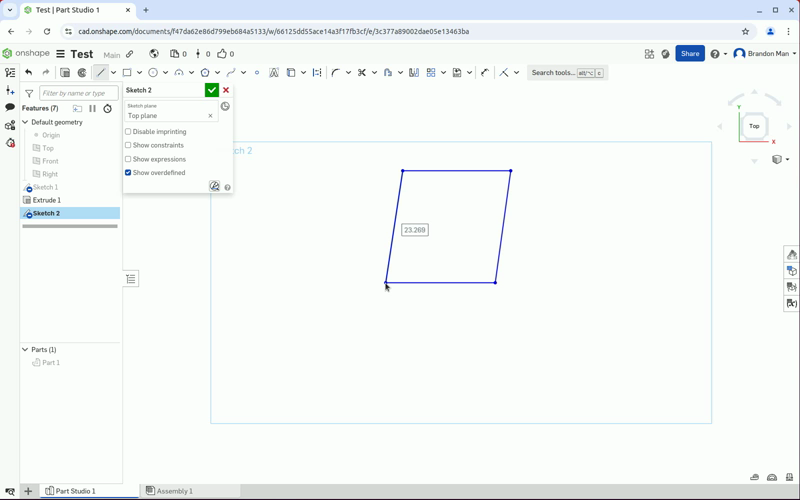
key(l)
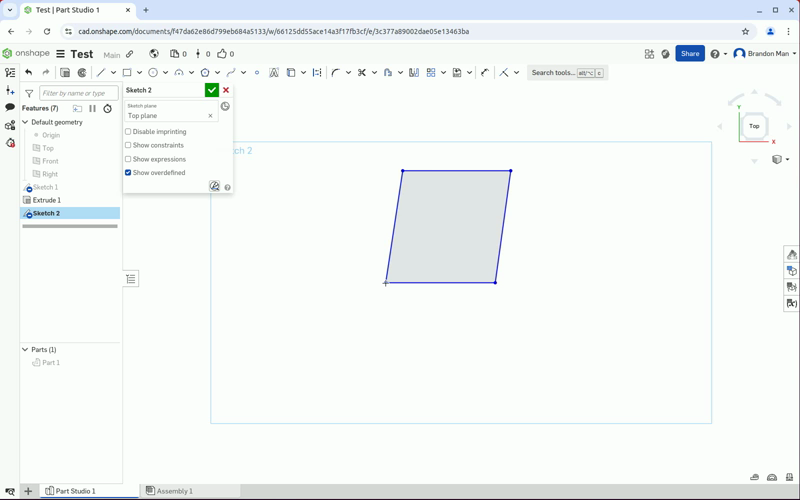
key_down(shift)
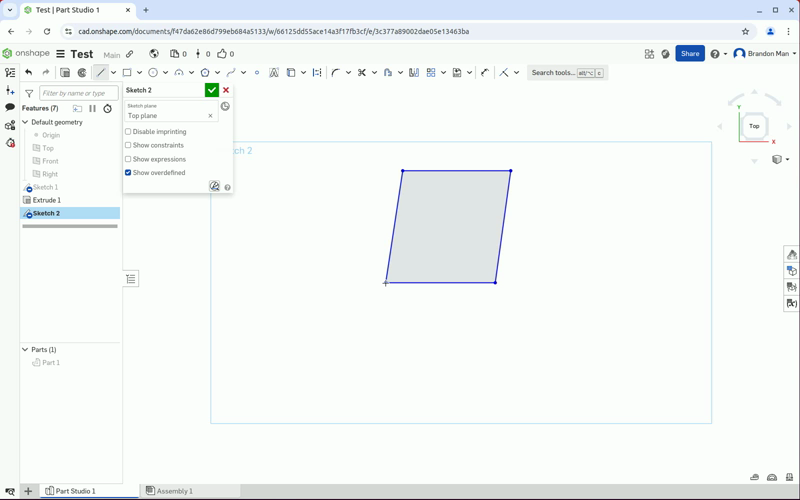
mouse_move(437, 235)
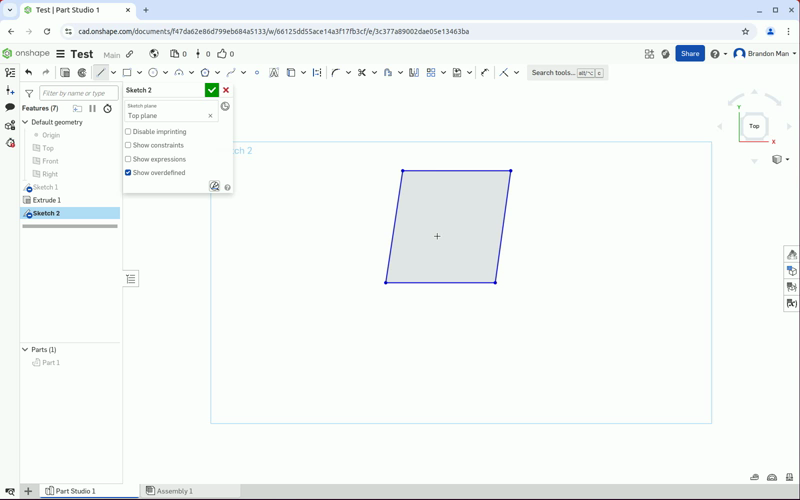
click(437, 235)
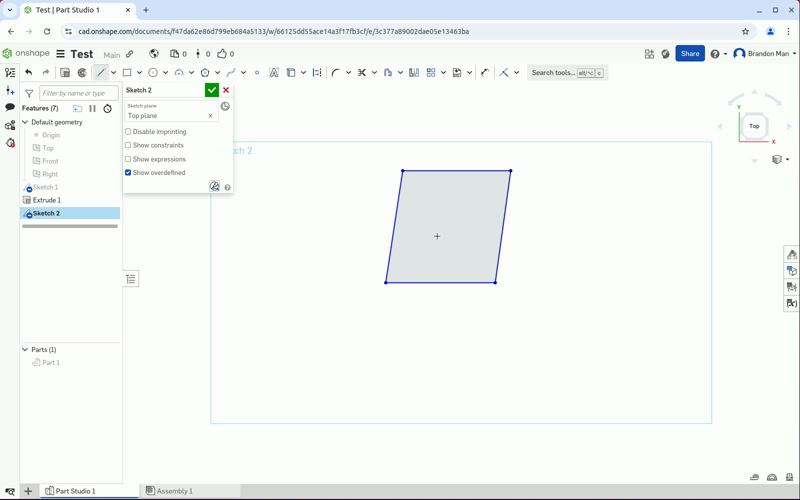
key_up(shift)
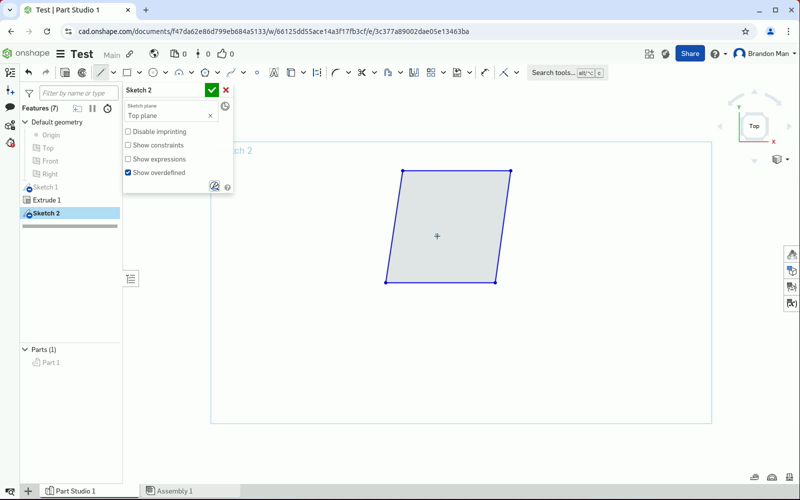
key_down(shift)
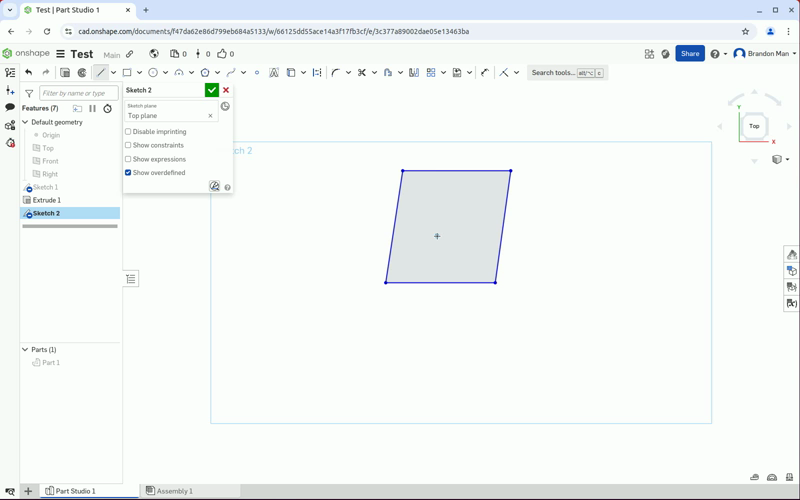
mouse_move(467, 235)
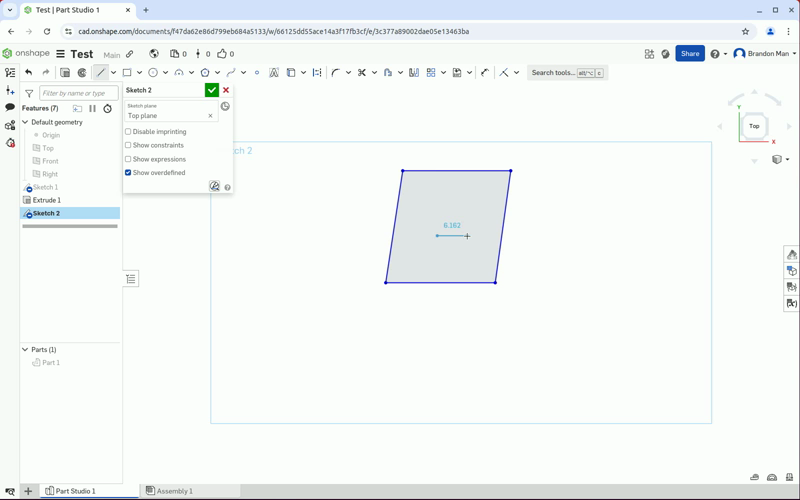
mouse_move(460, 235)
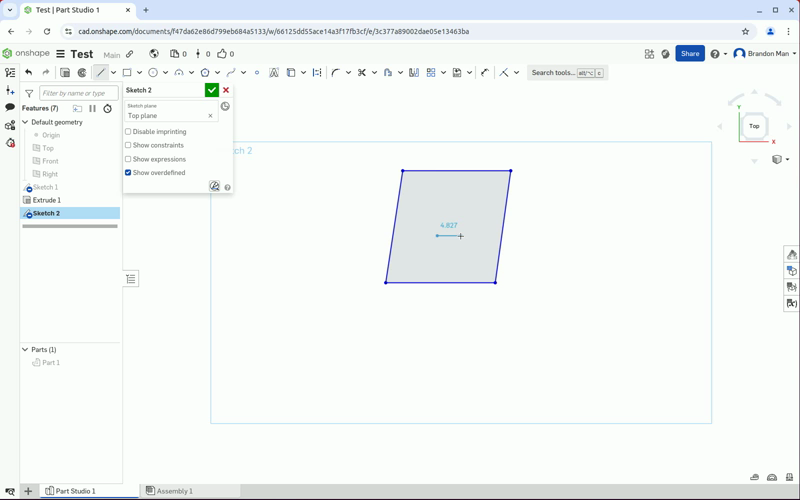
click(460, 235)
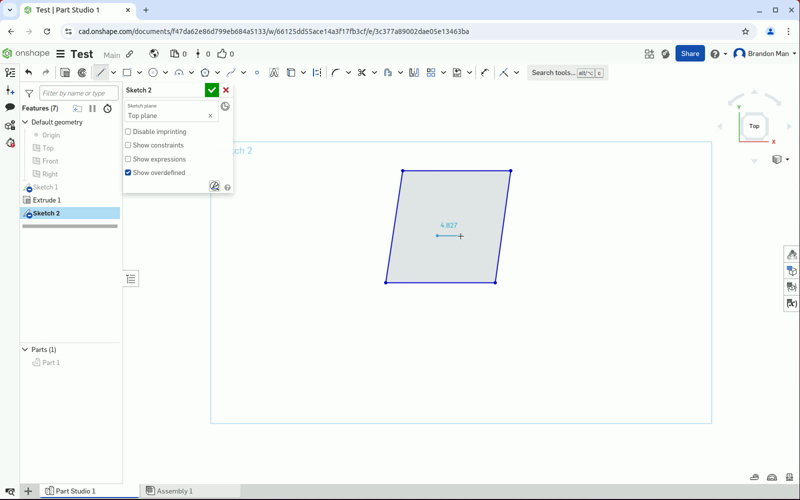
key_up(shift)
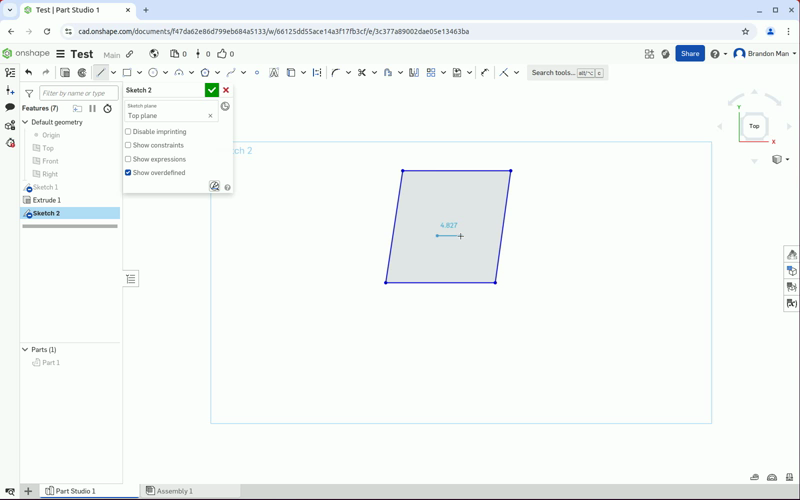
key_down(shift)
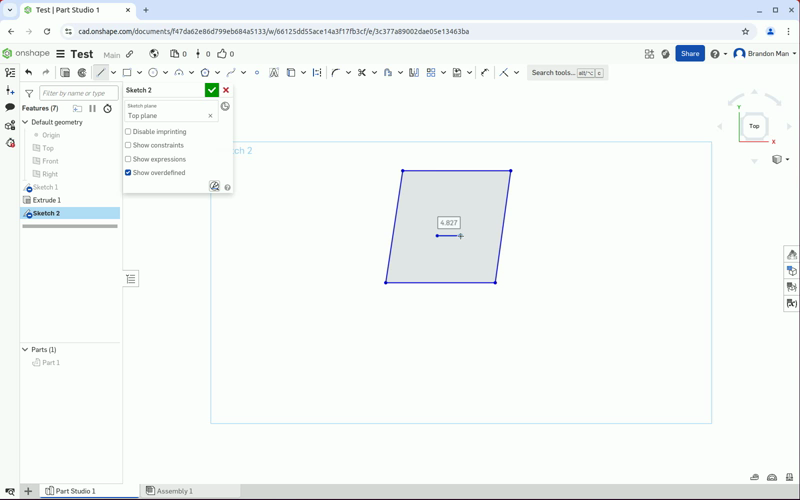
mouse_move(490, 235)
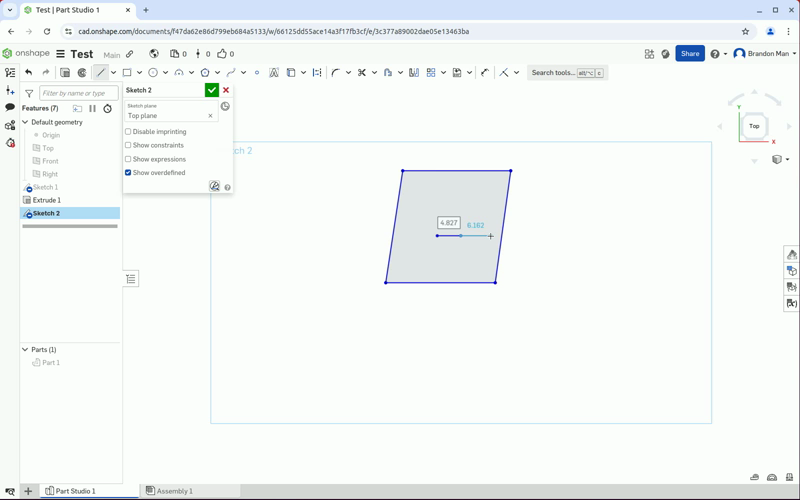
mouse_move(460, 214)
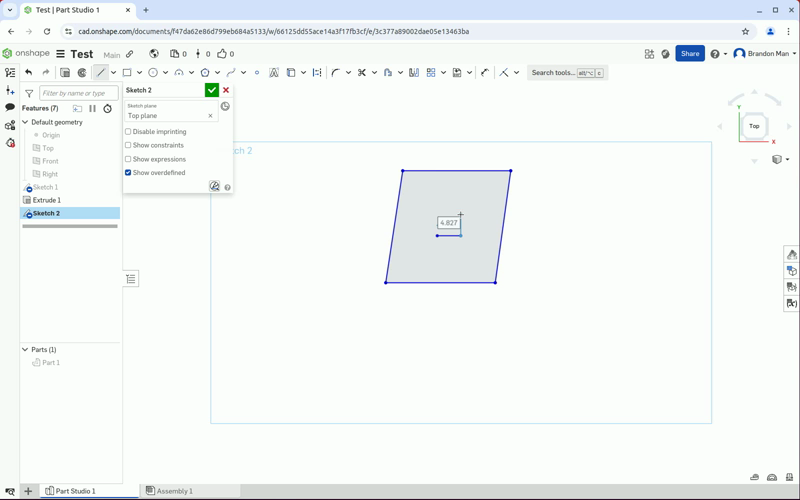
click(460, 214)
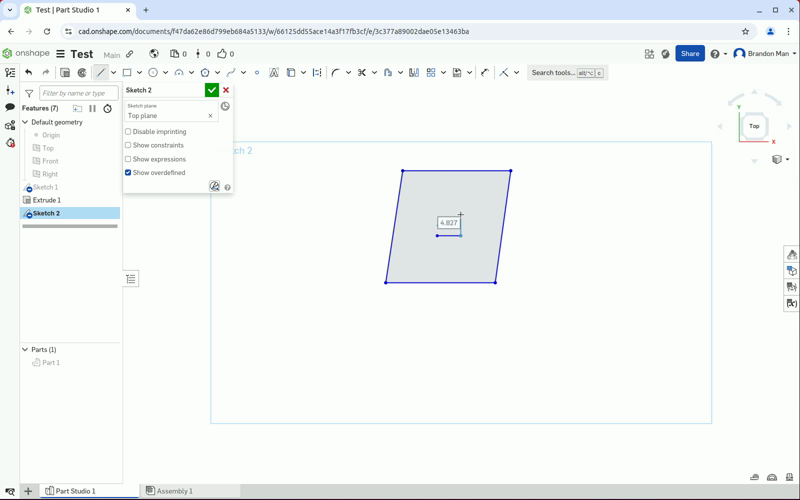
key_up(shift)
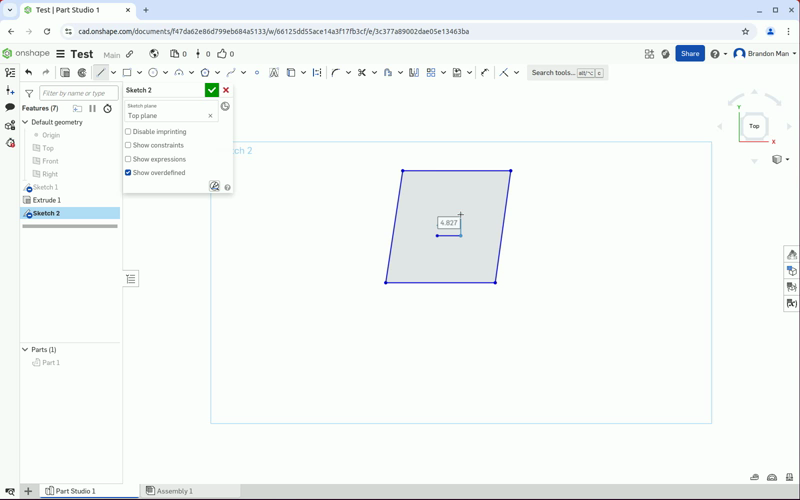
key_down(shift)
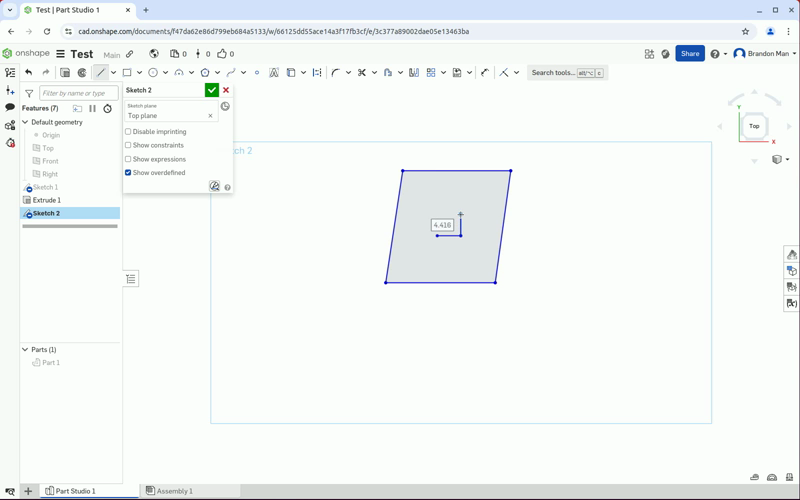
mouse_move(490, 214)
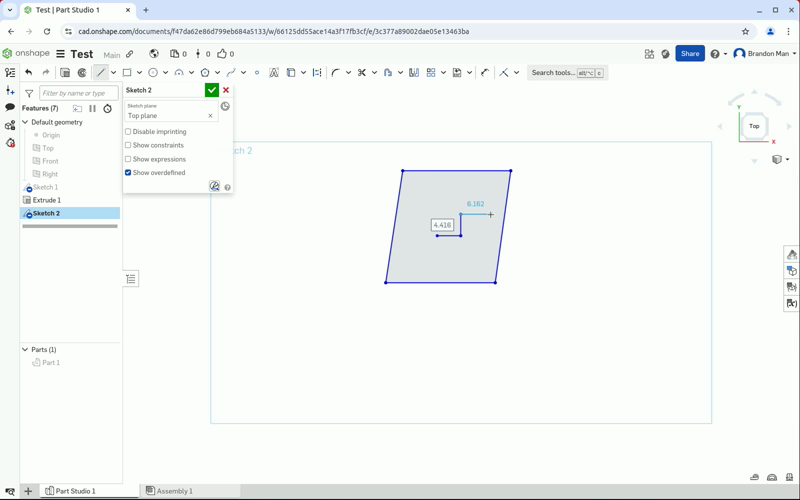
mouse_move(437, 214)
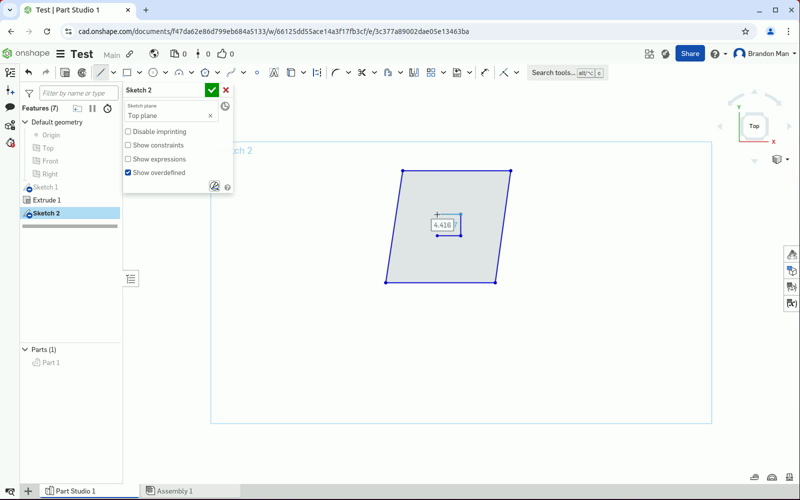
click(437, 214)
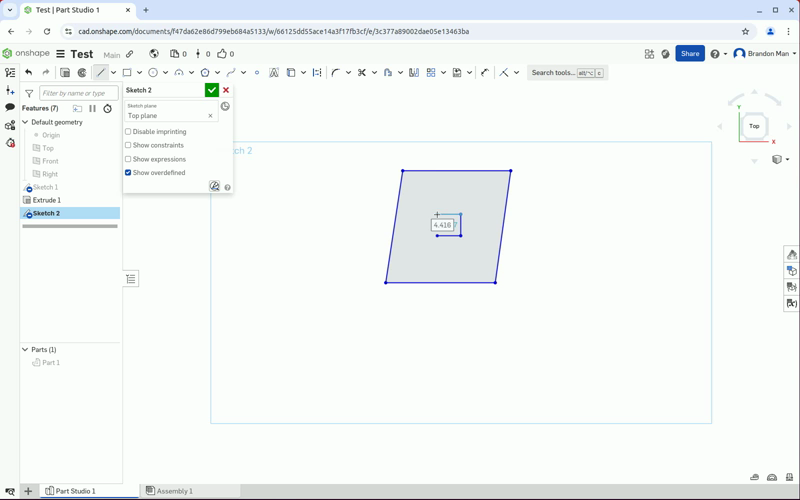
key_up(shift)
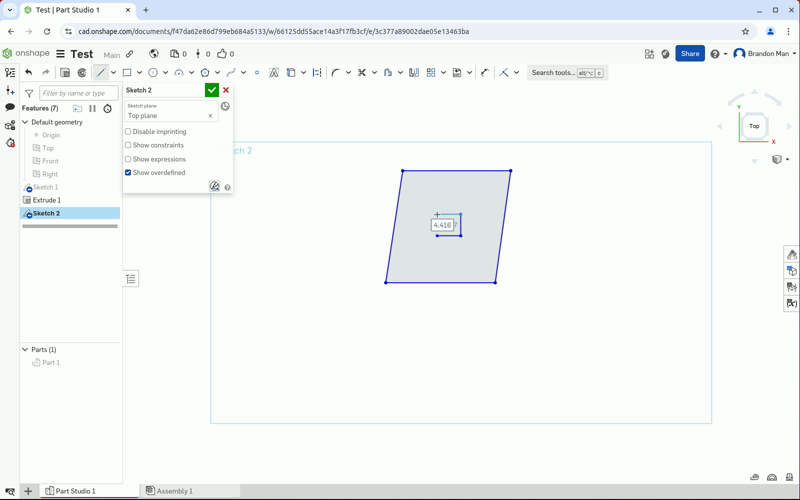
mouse_move(467, 214)
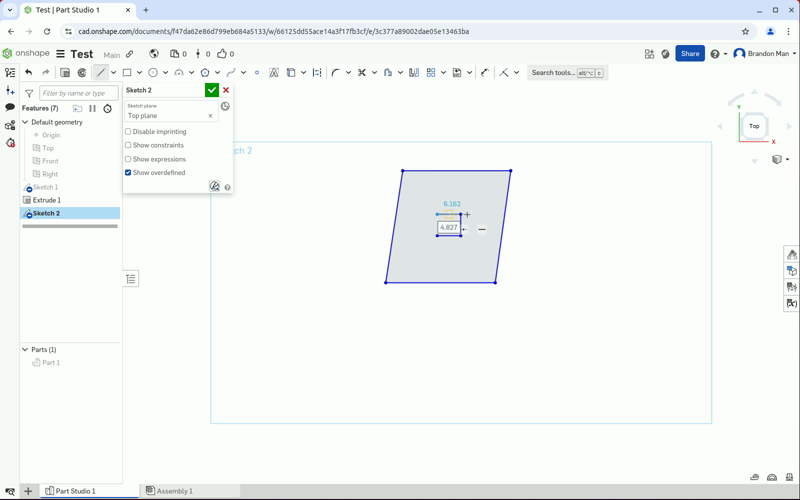
key_down(shift)
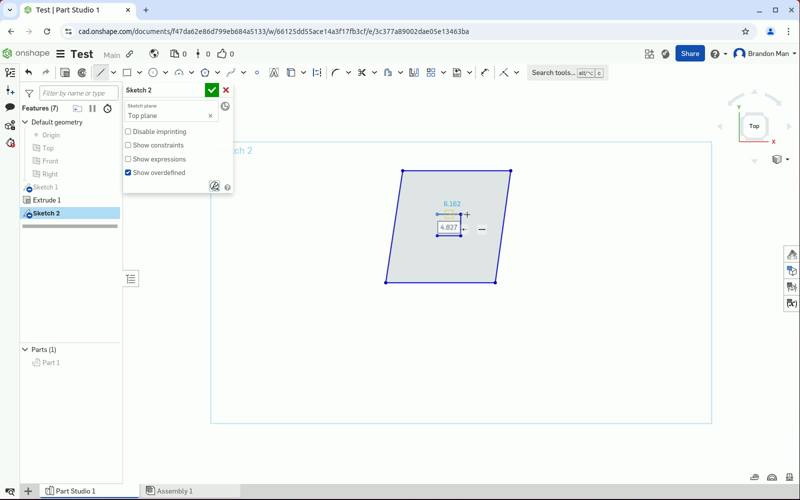
mouse_move(437, 235)
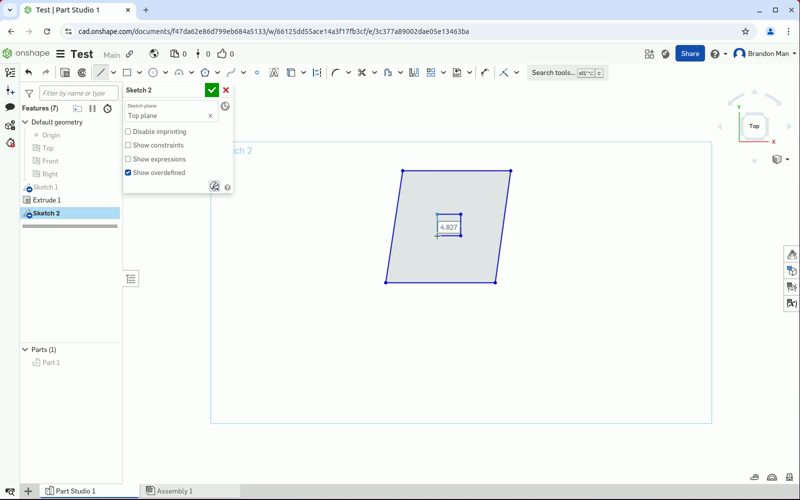
key_up(shift)
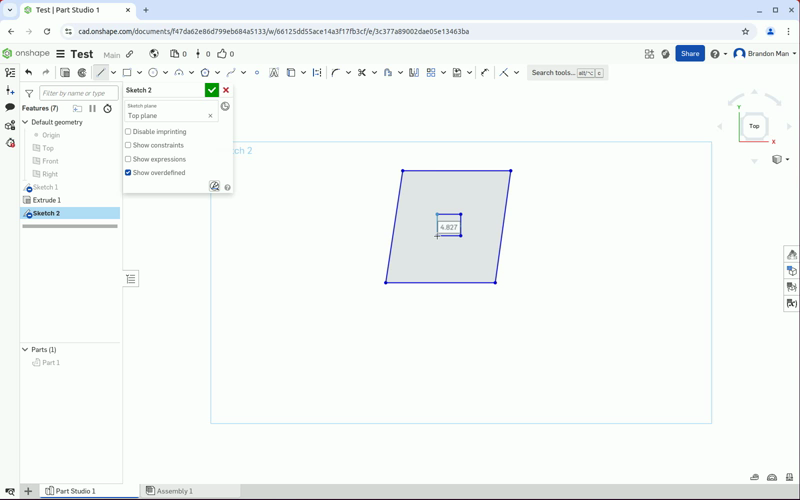
click(437, 235)
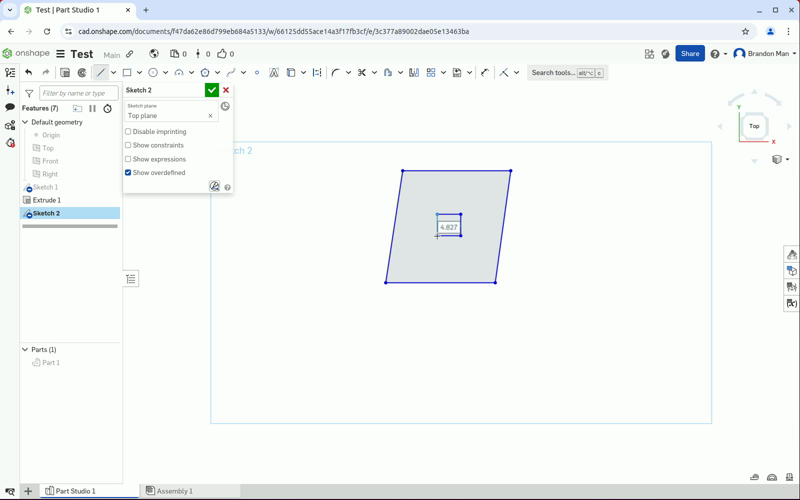
key(esc)
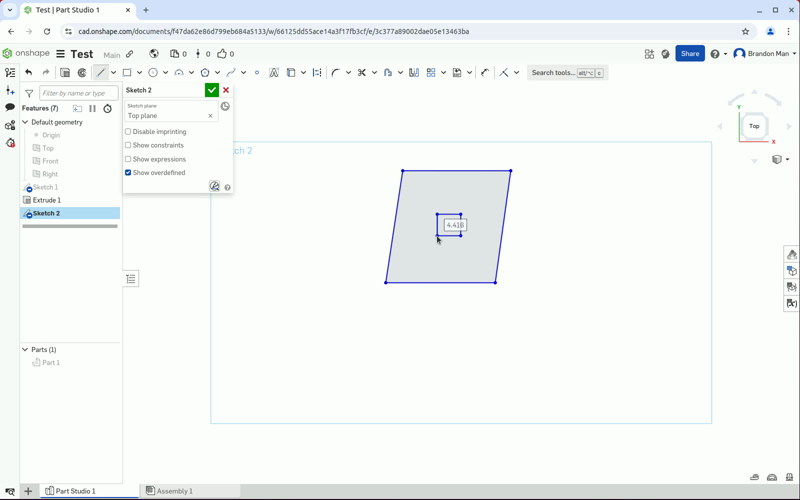
mouse_move(478, 196)
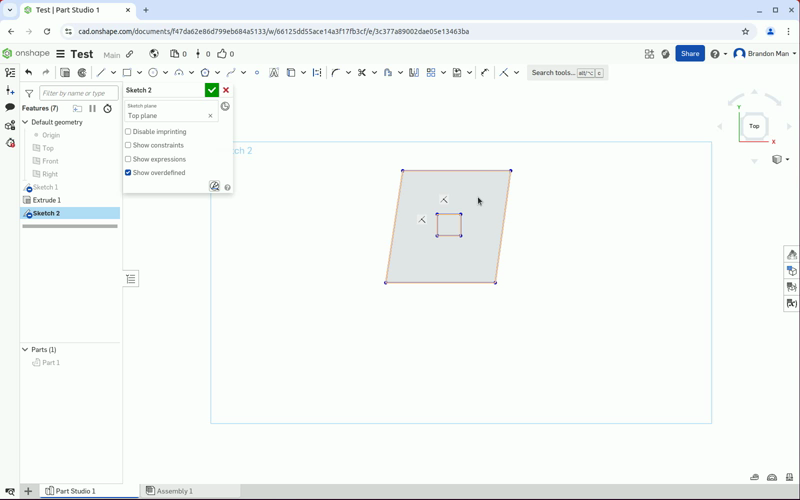
click(478, 196)
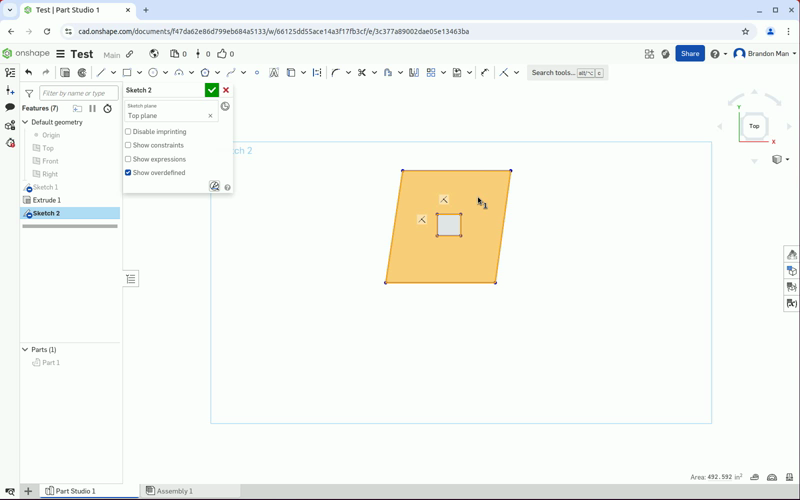
mouse_move(73, 352)
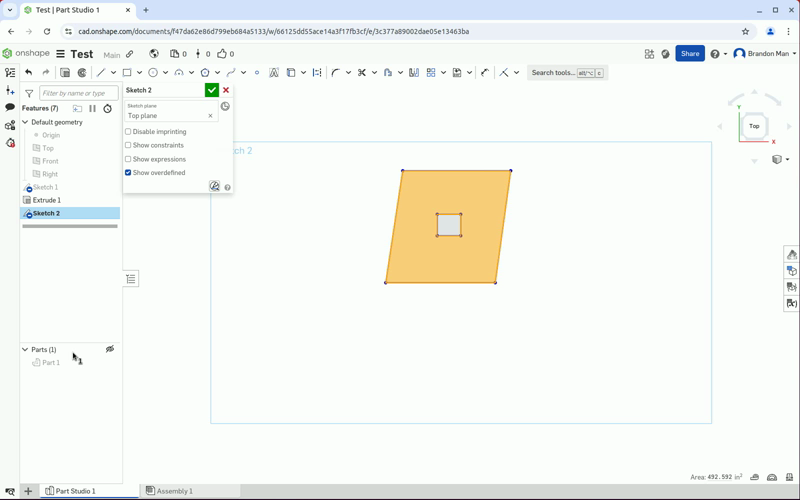
key(shift+y)
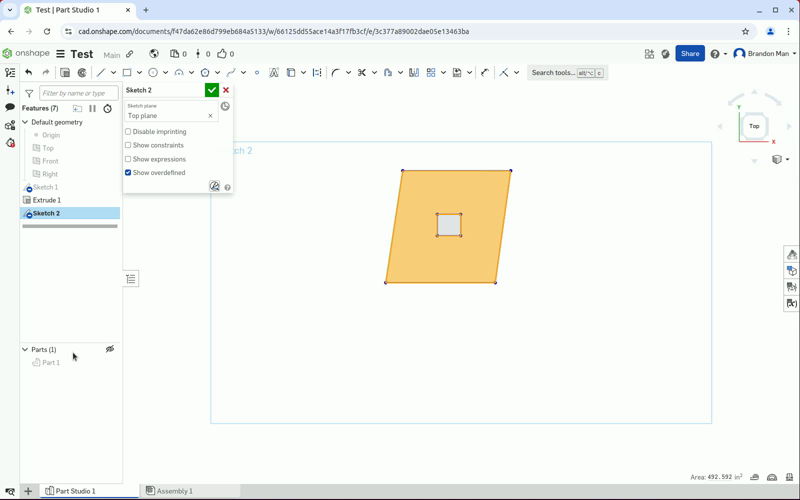
key(shift+e)
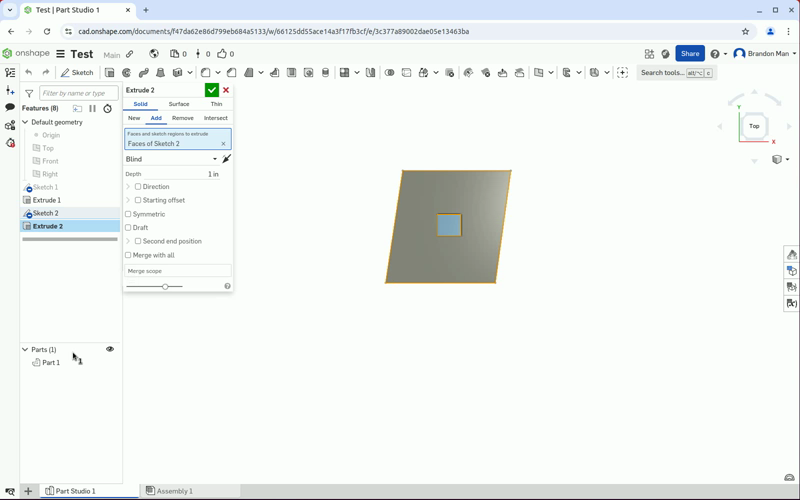
mouse_move(143, 106)
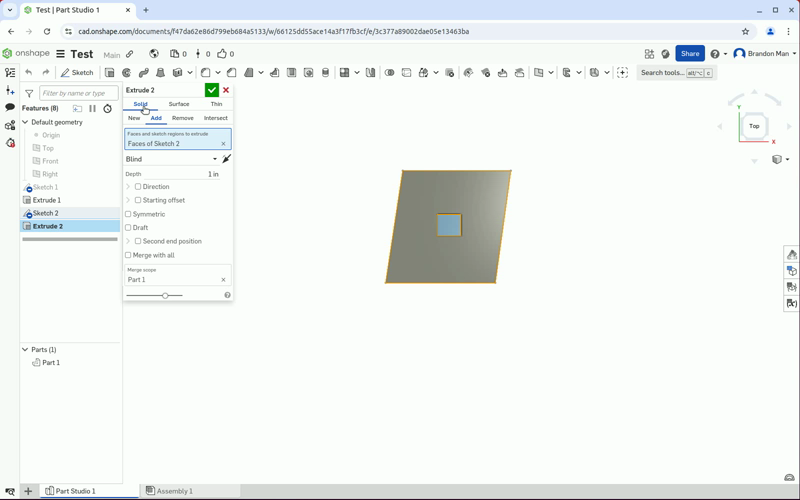
click(143, 106)
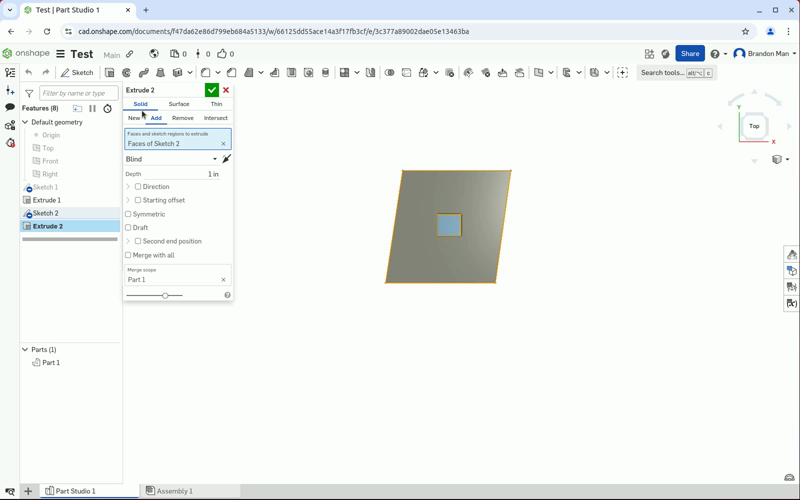
mouse_move(137, 120)
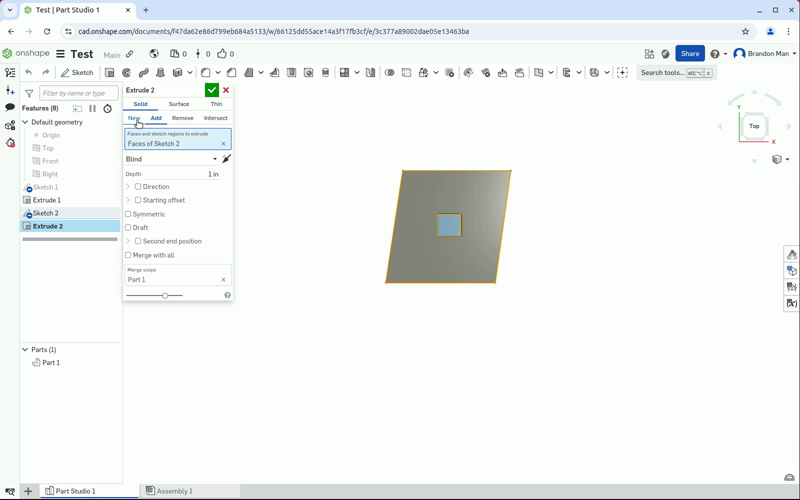
click(137, 120)
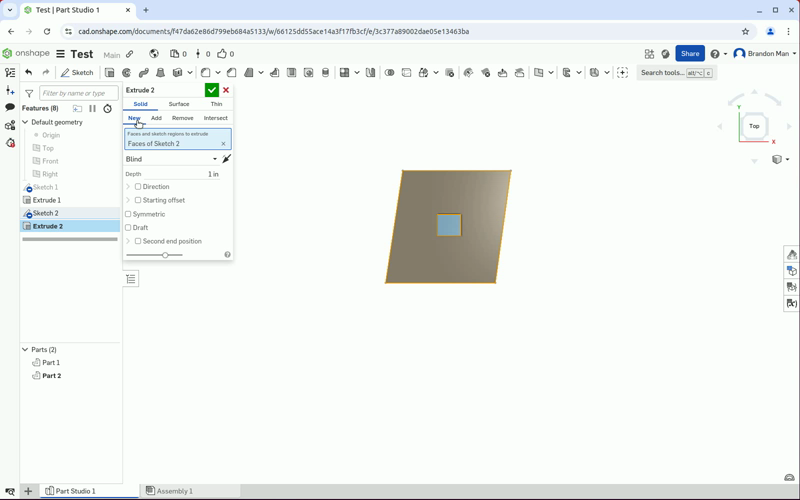
key(tab, 4)
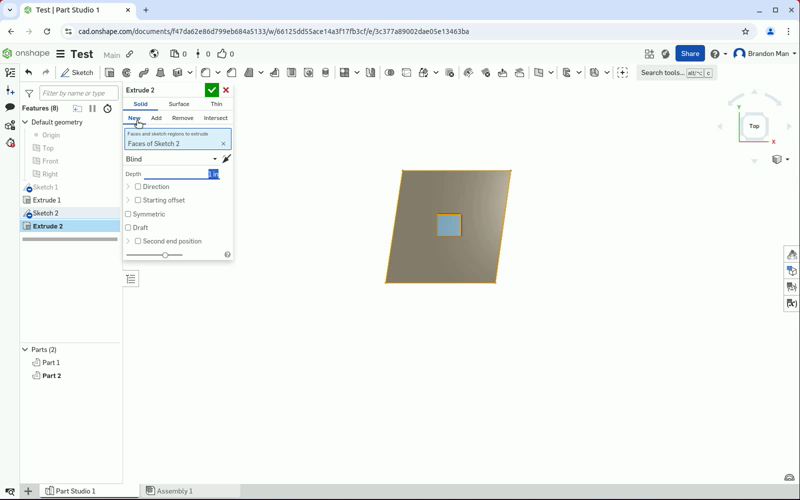
text(14.443)
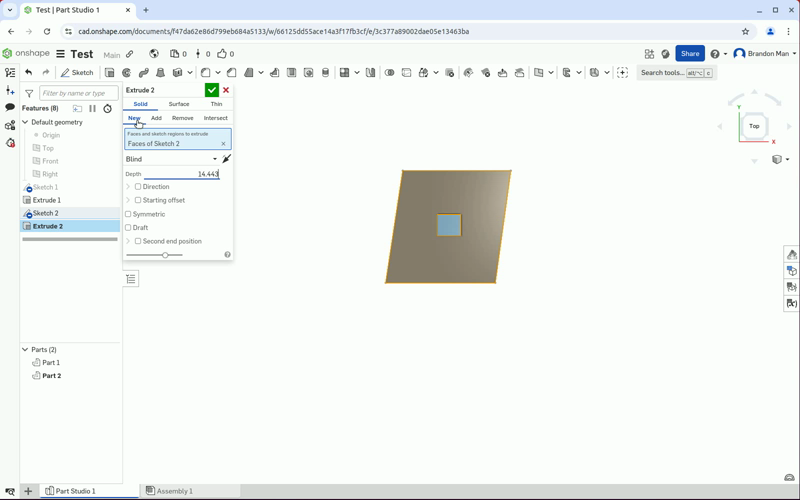
key(enter)
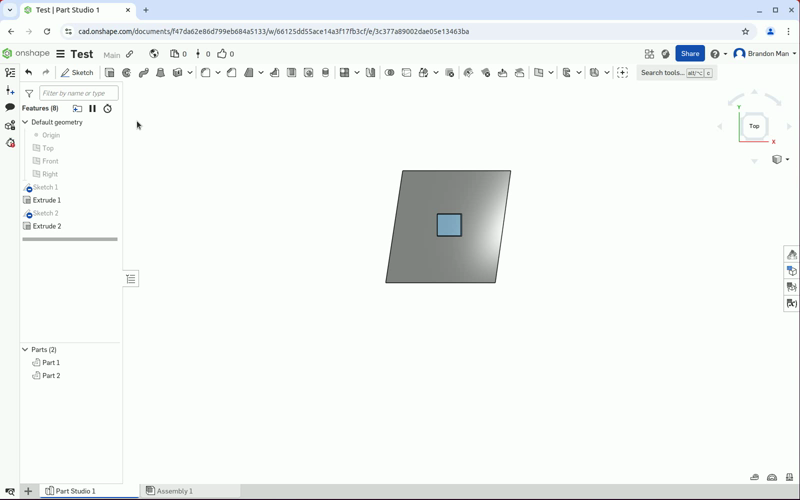
key(shift+h)
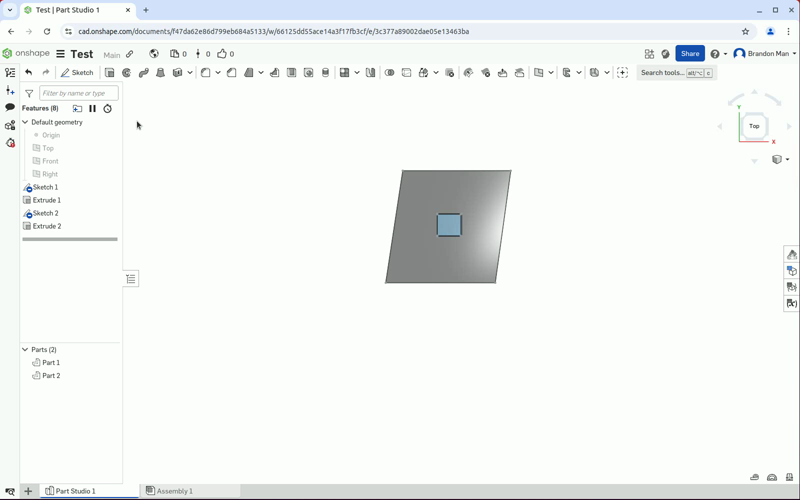
key(shift+h)
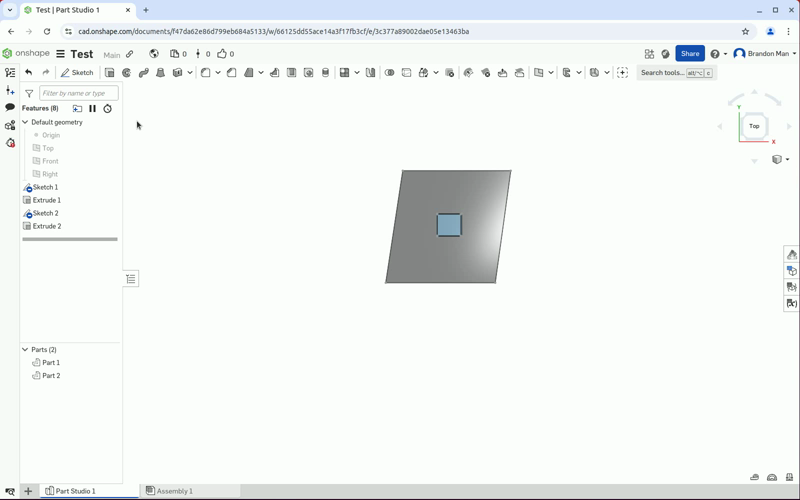
key(shift+7)
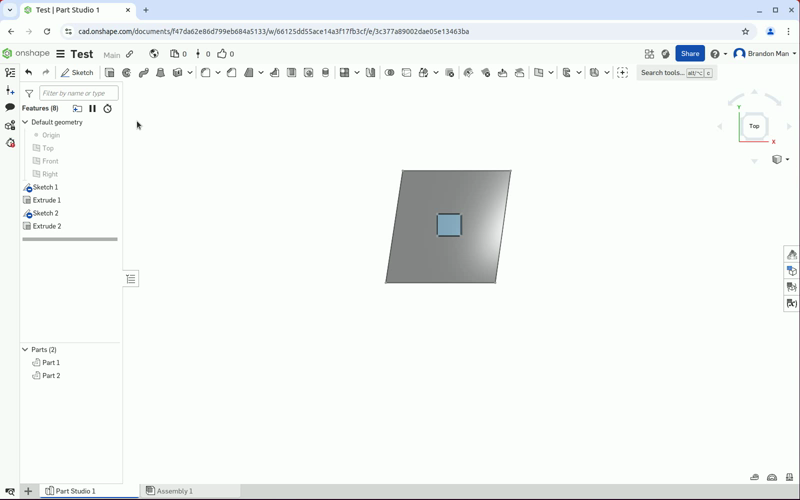
key(up, 3)
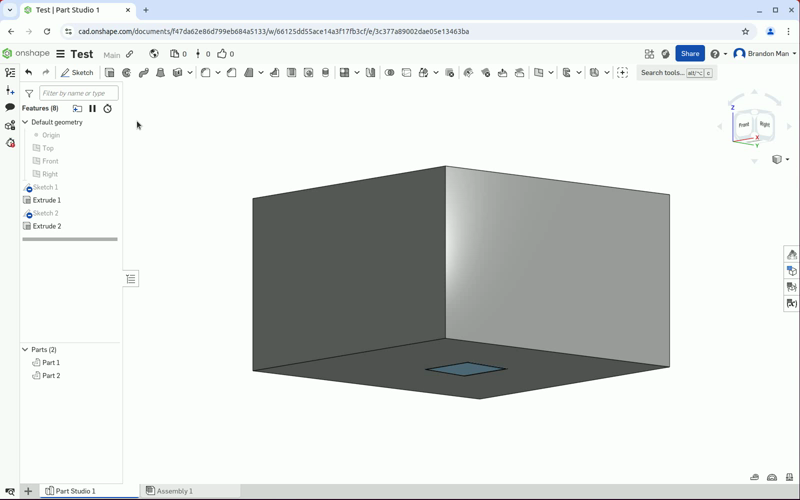
key(left, 3)
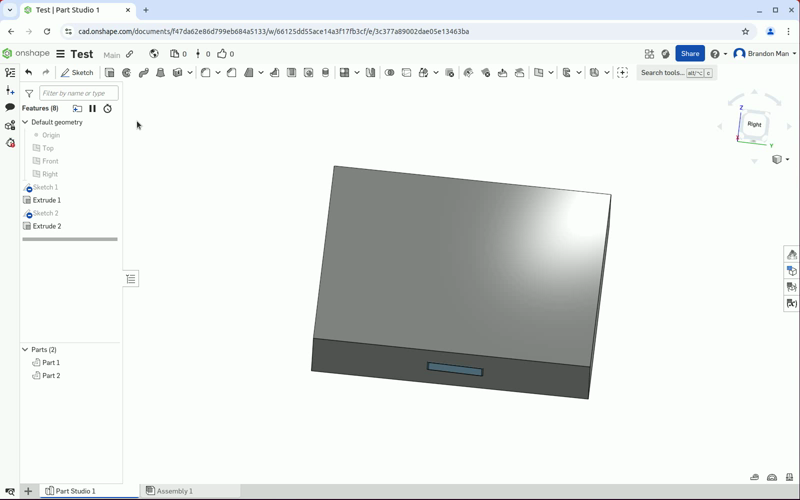
key(right, 3)
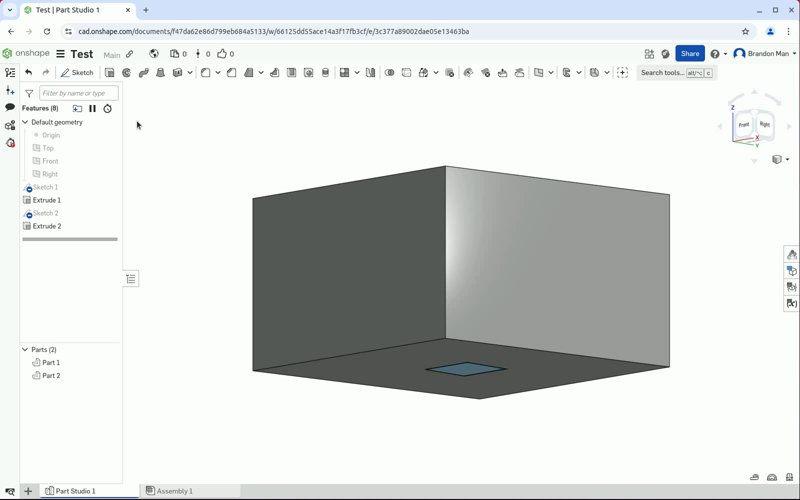
key(down, 3)
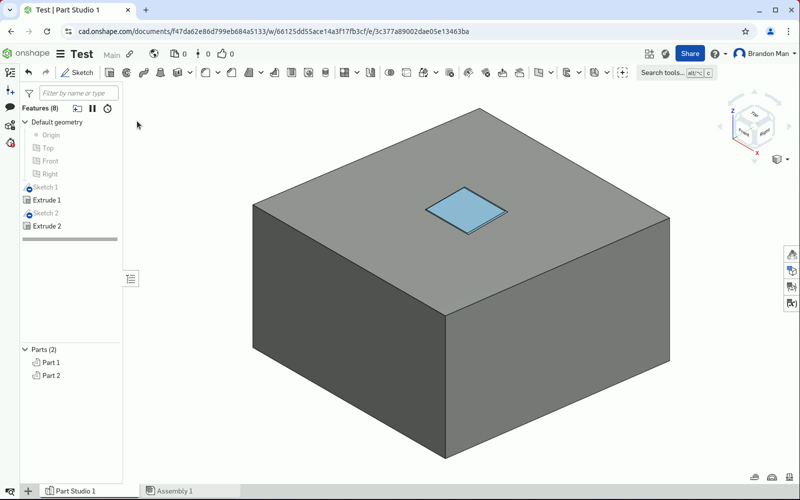
mouse_move(73, 189)
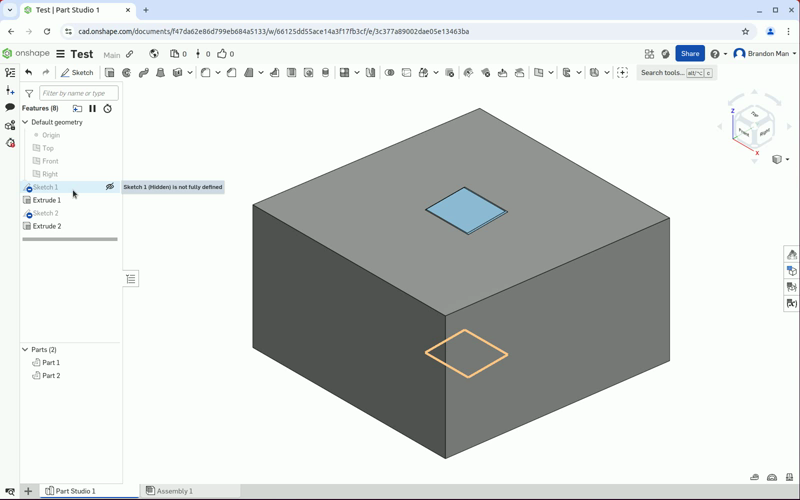
click(73, 189)